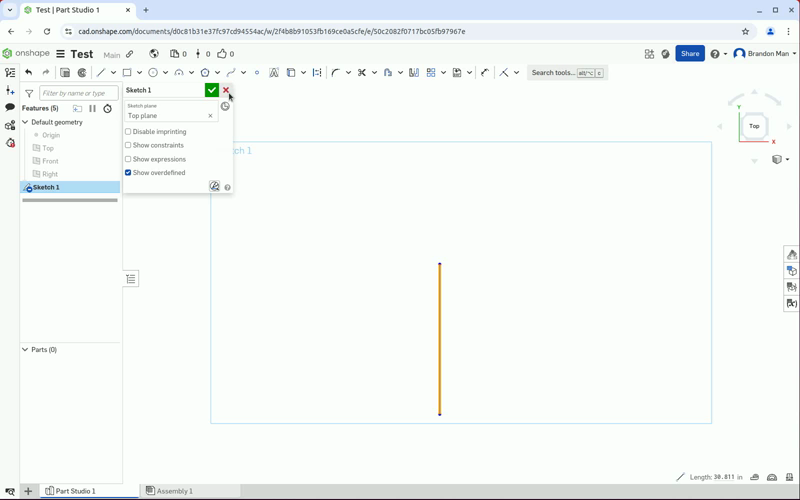
key(shift+h)
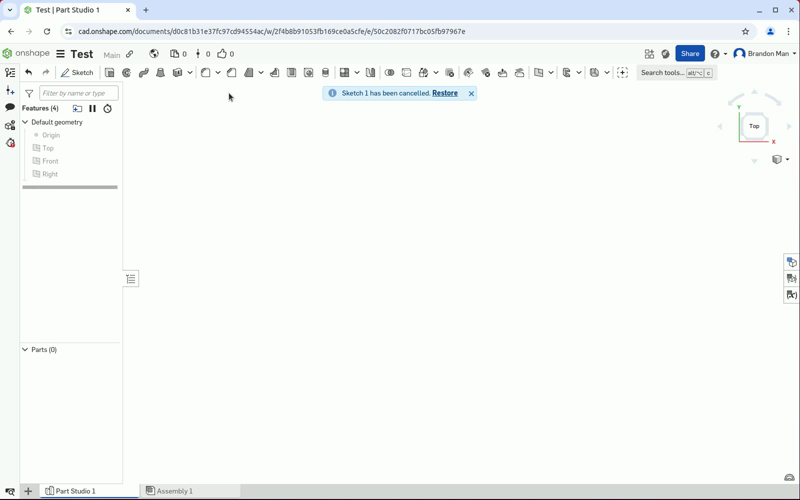
mouse_move(73, 352)
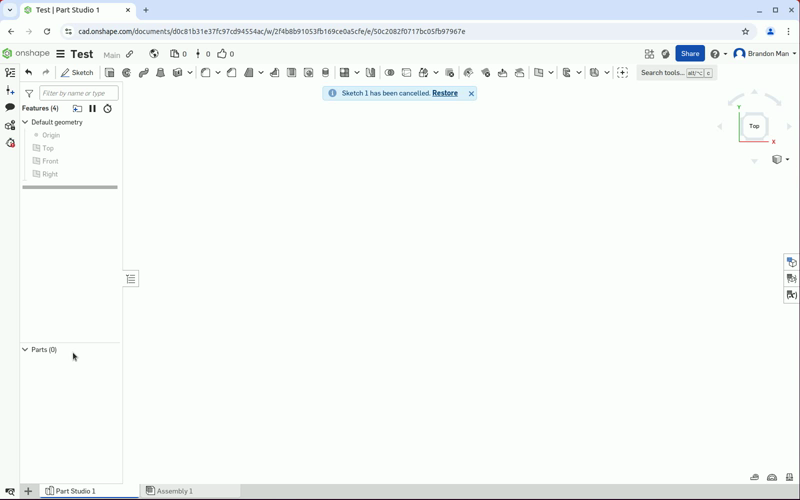
key(y)
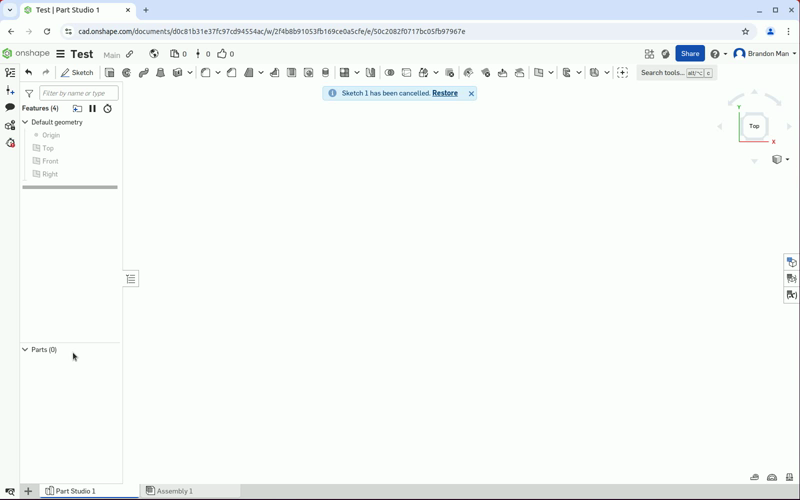
key(shift+p)
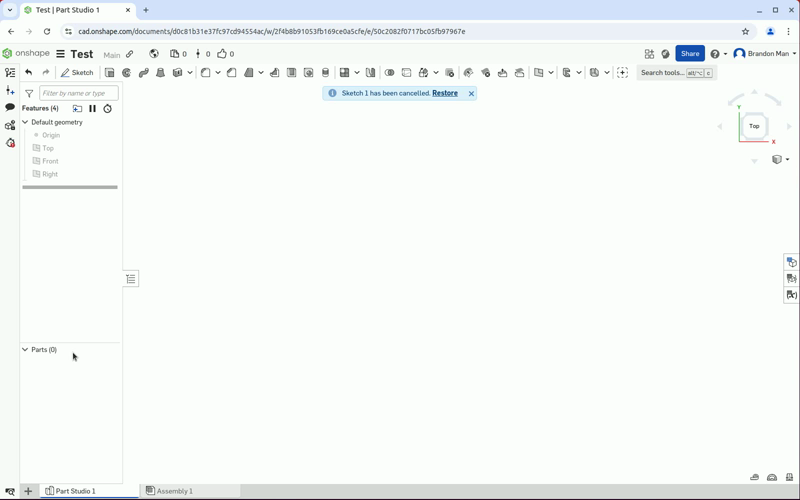
key(space)
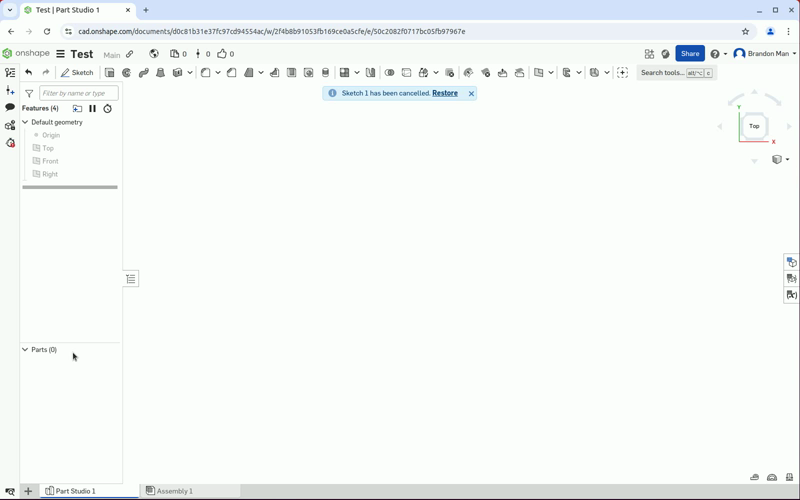
key_down(shift)
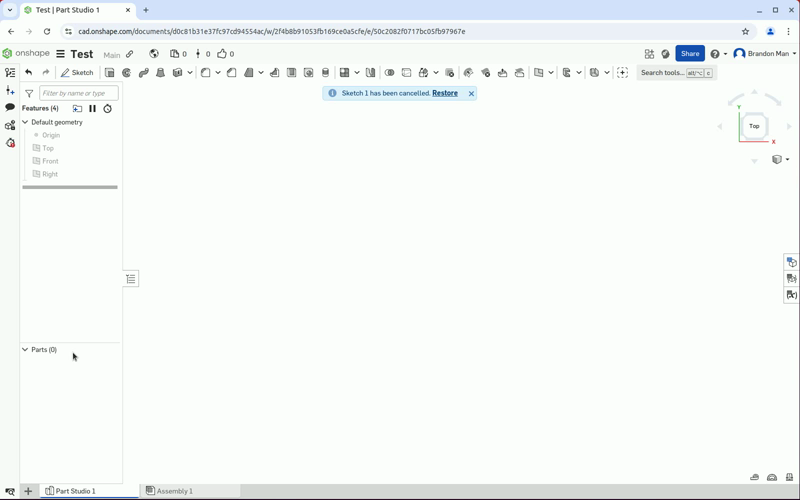
key(up)
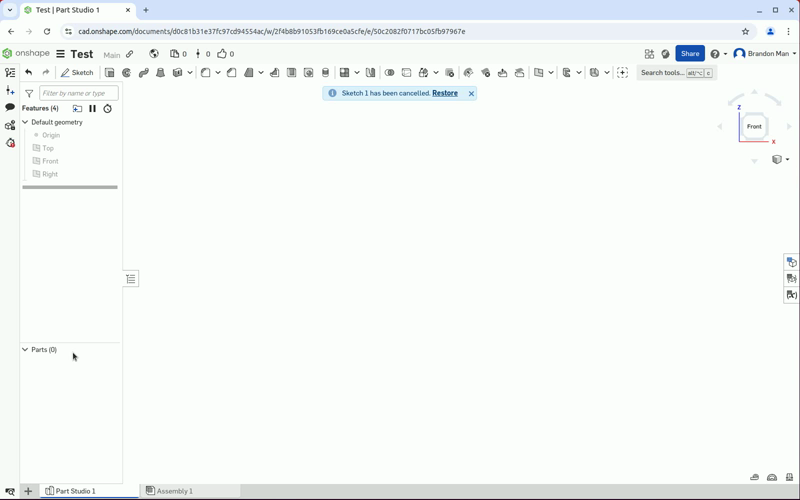
key_up(shift)
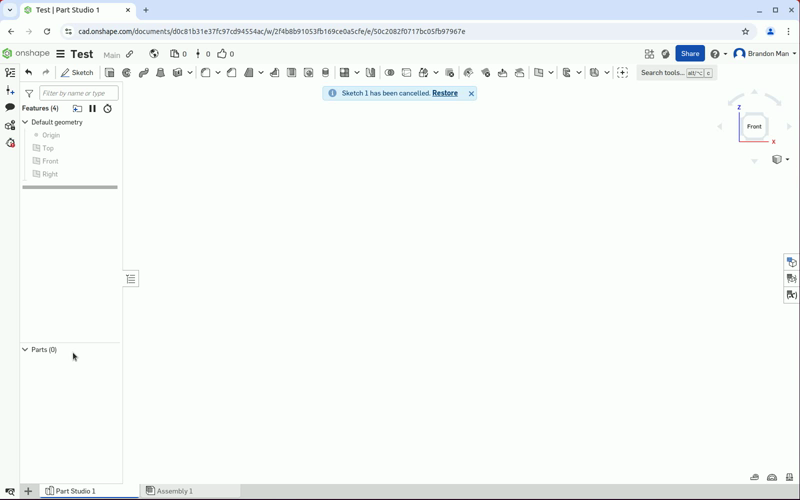
key(space)
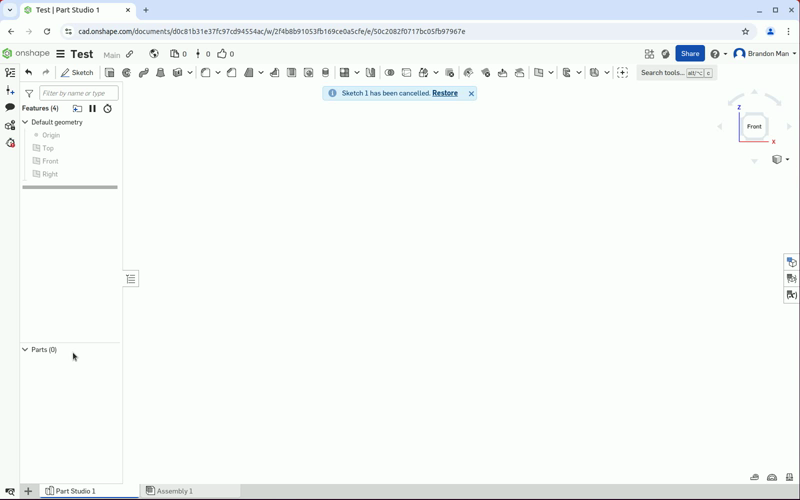
key_down(shift)
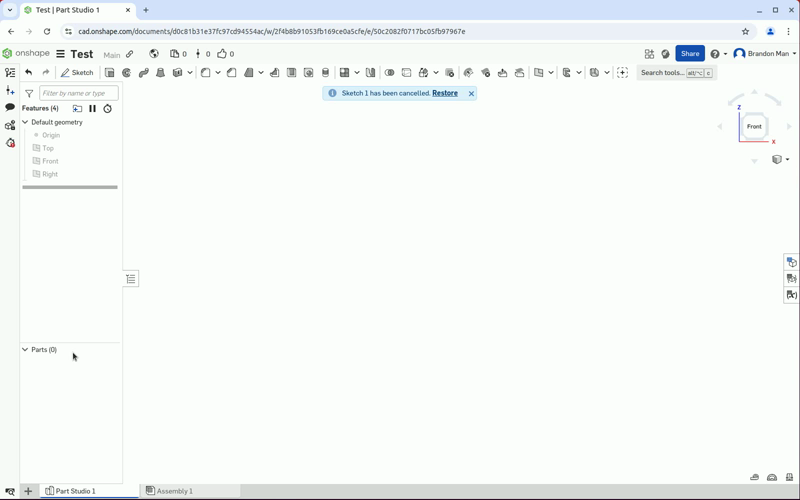
key(left)
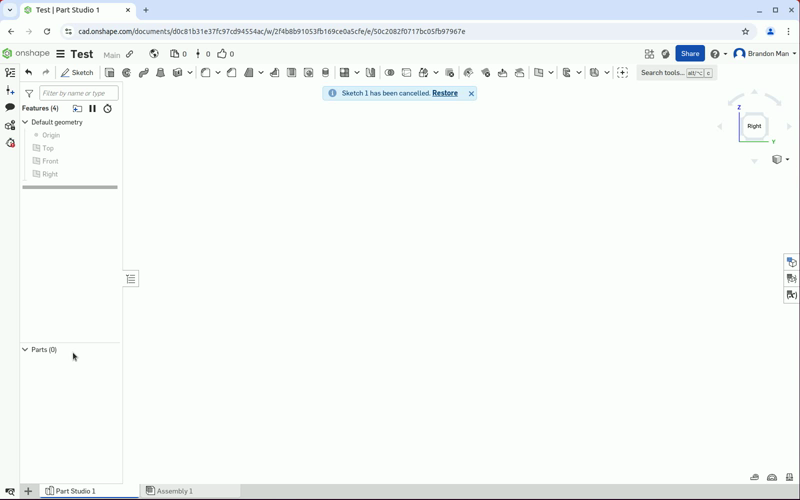
key_up(shift)
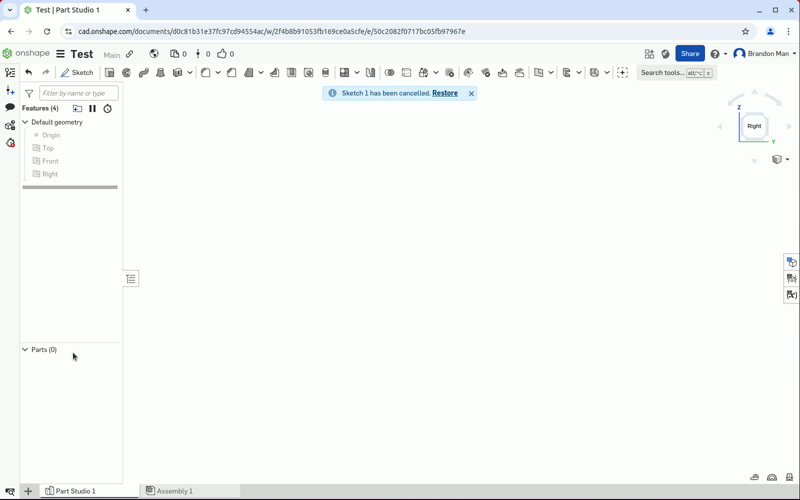
mouse_move(73, 352)
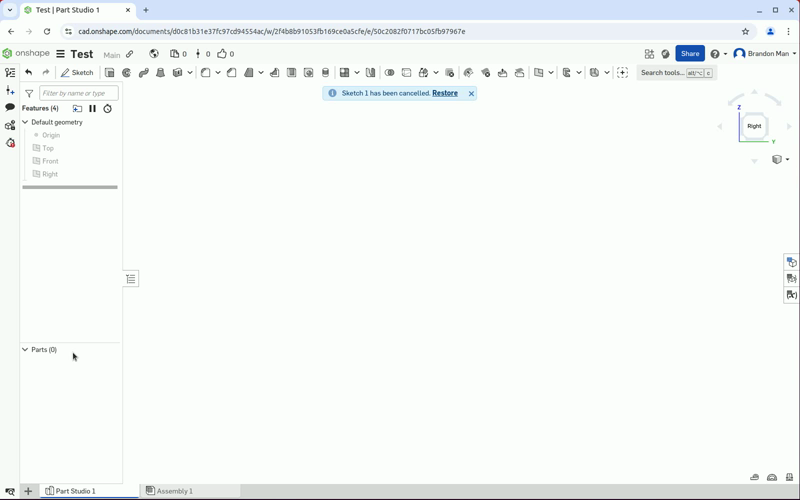
key(shift+y)
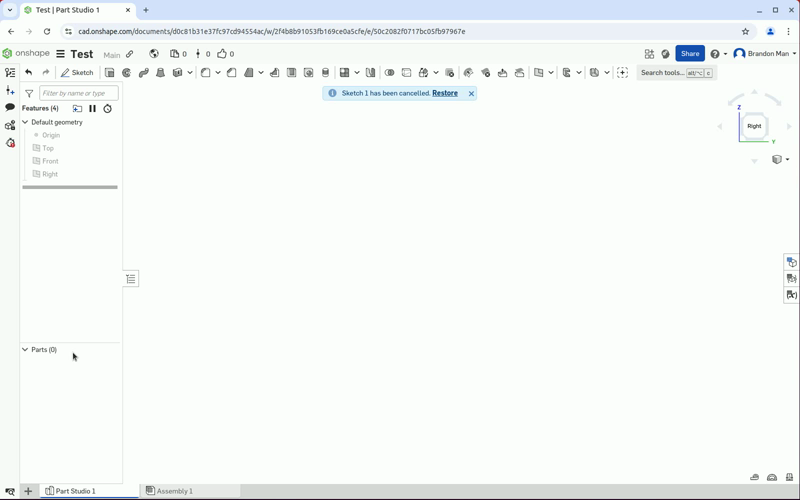
key(shift+s)
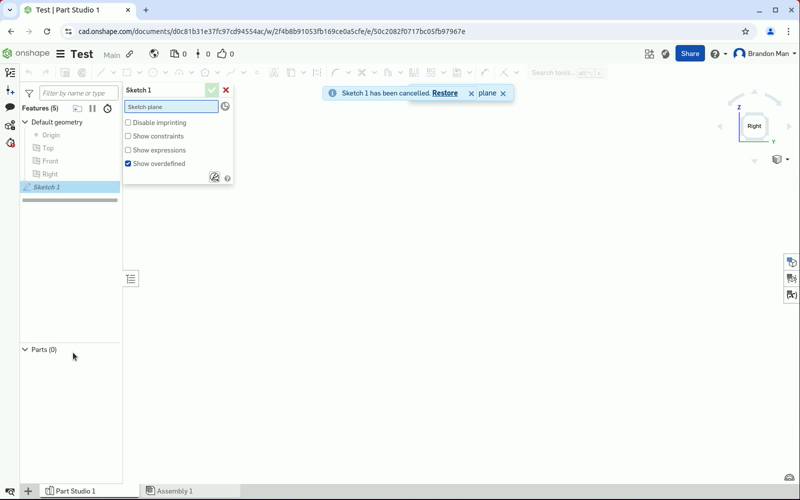
mouse_move(73, 176)
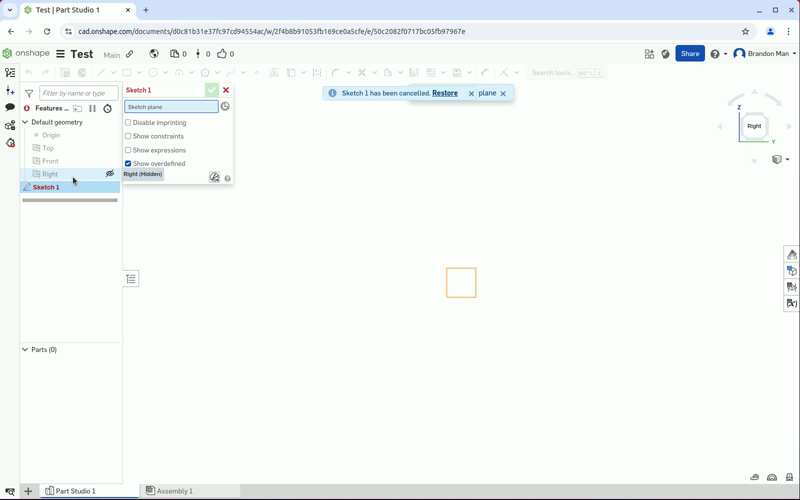
click(73, 176)
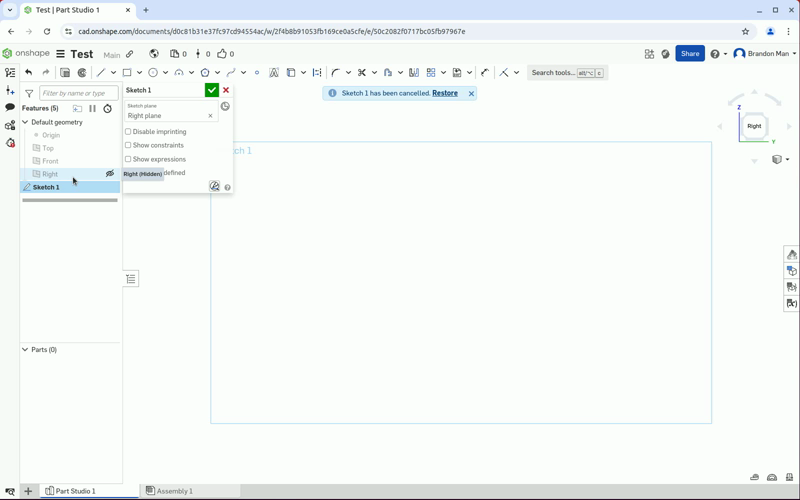
mouse_move(73, 352)
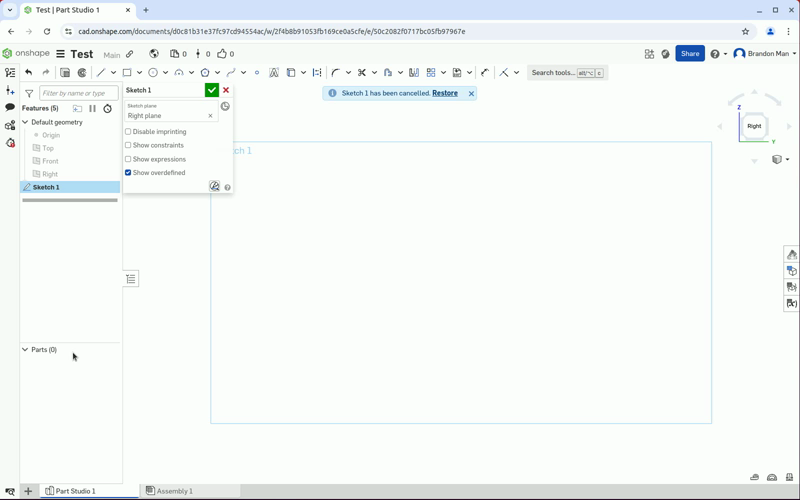
key(y)
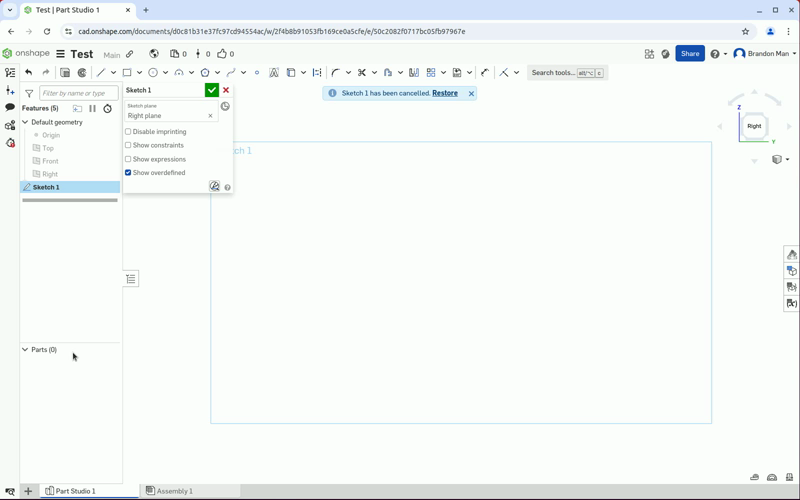
key(l)
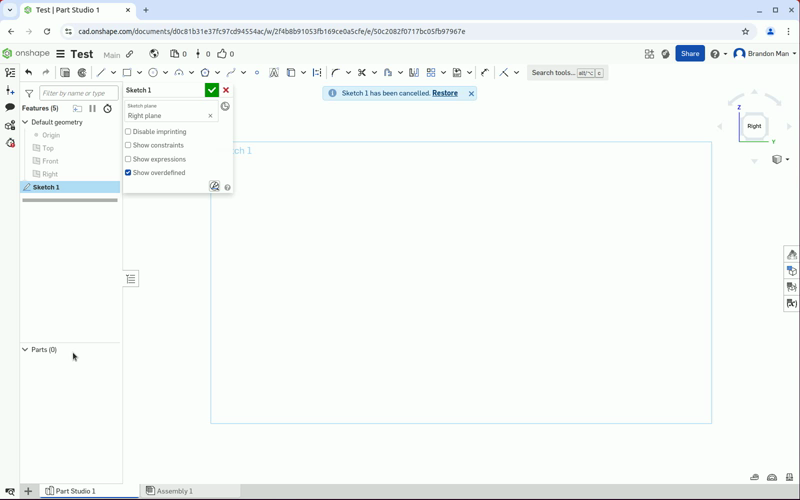
key_down(shift)
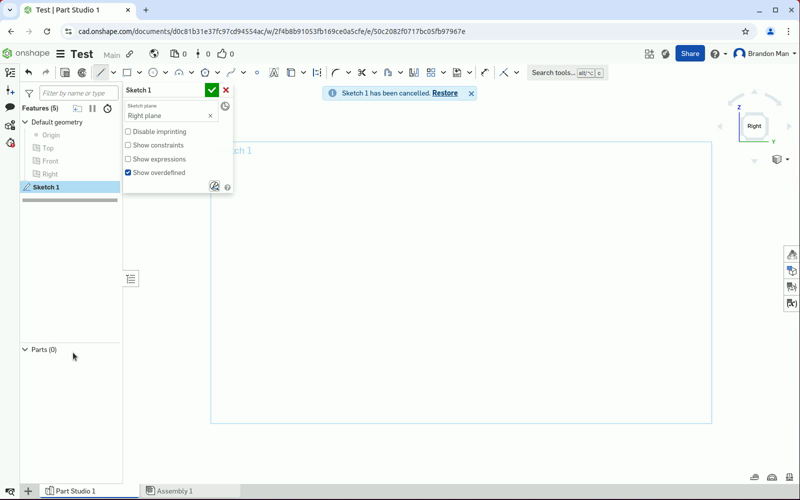
mouse_move(460, 282)
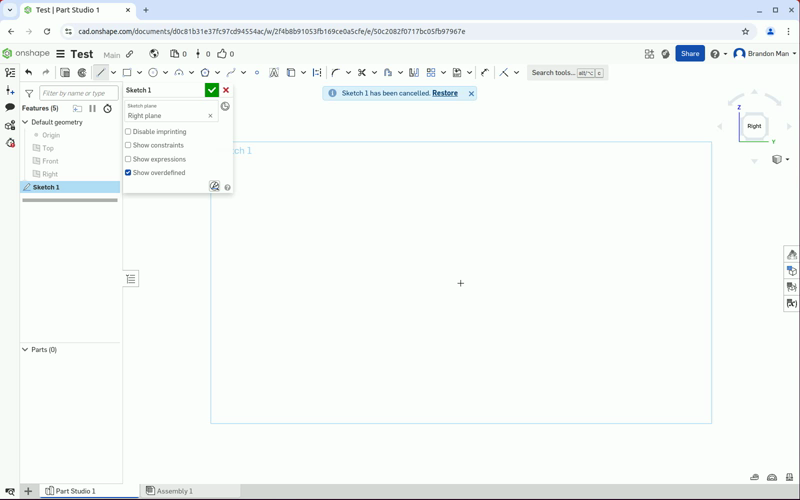
click(460, 282)
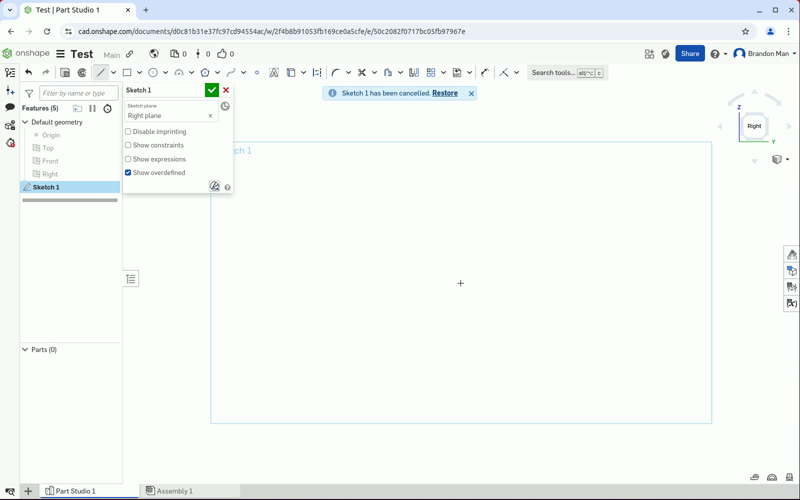
key_up(shift)
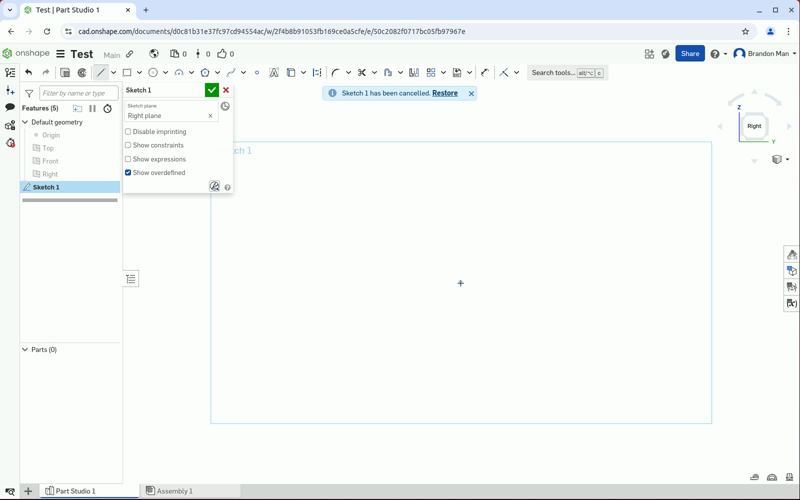
key_down(shift)
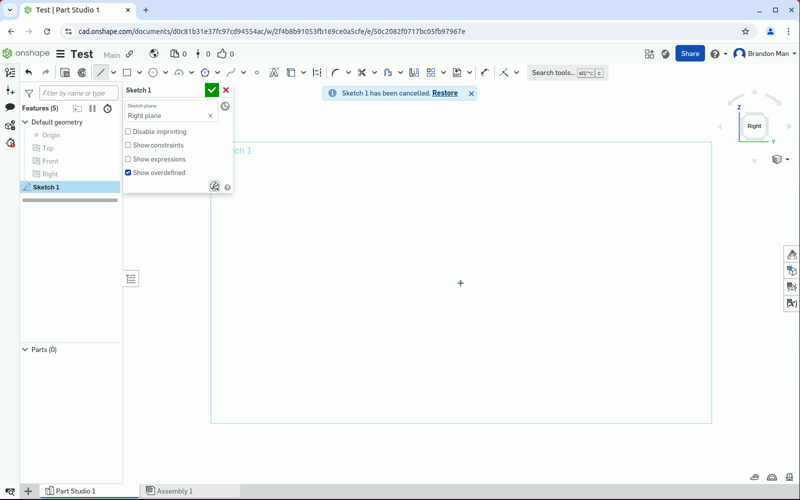
mouse_move(573, 282)
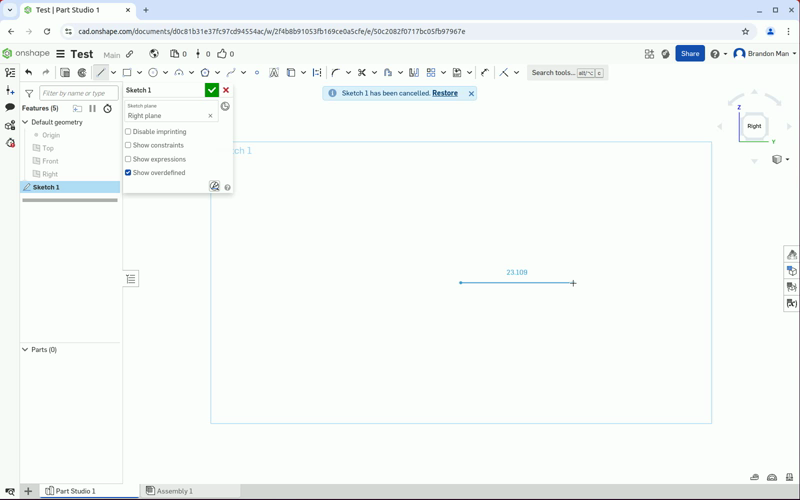
click(573, 282)
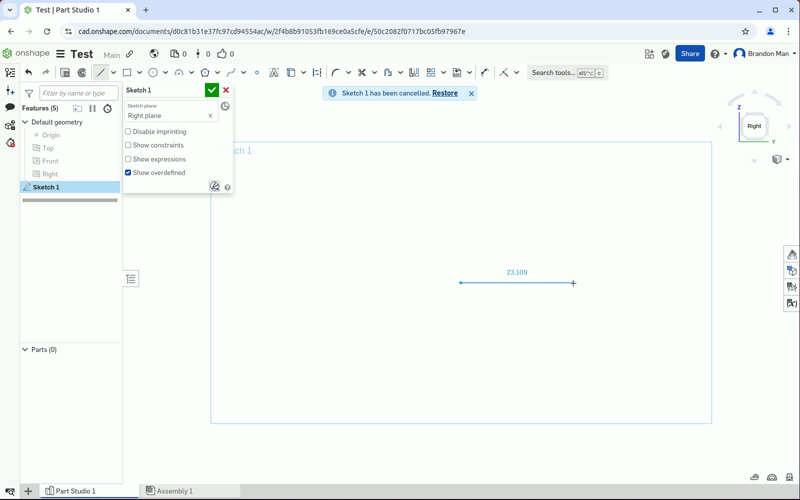
key_up(shift)
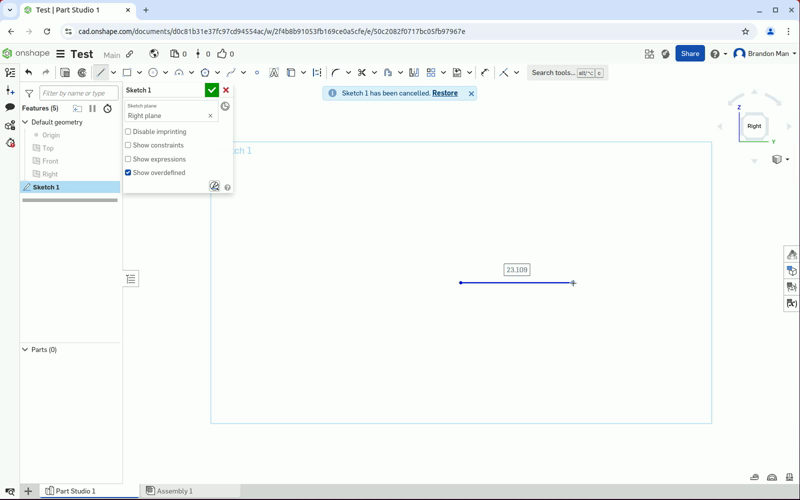
key_down(shift)
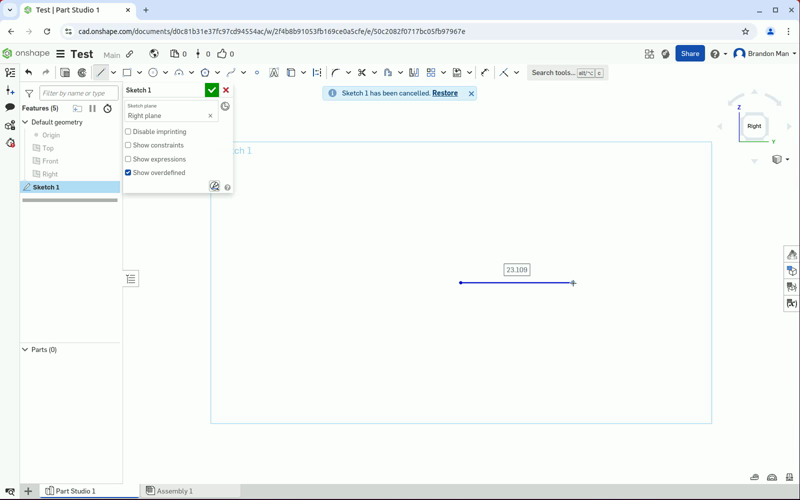
mouse_move(589, 282)
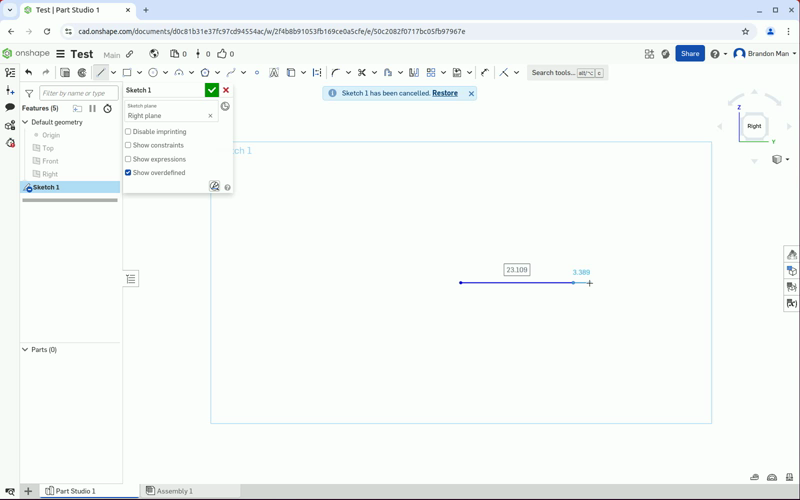
mouse_move(573, 229)
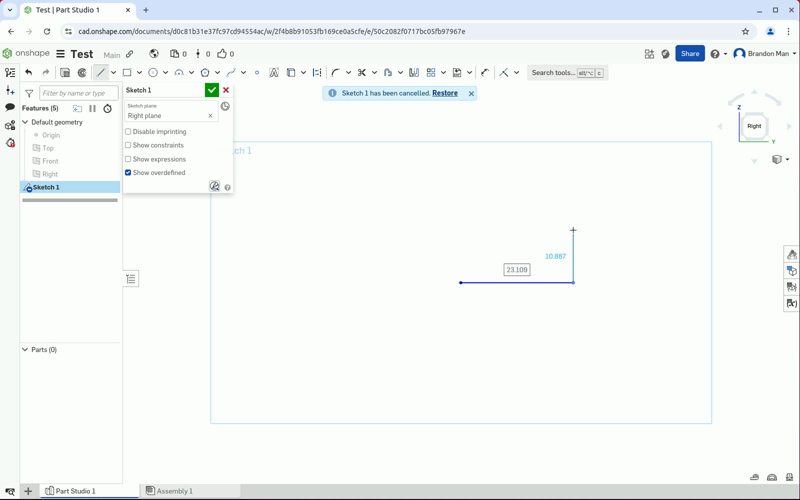
click(573, 229)
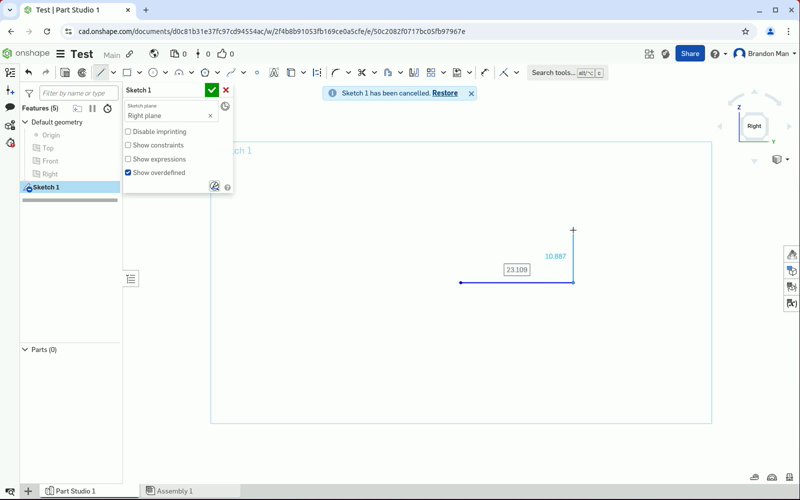
key_up(shift)
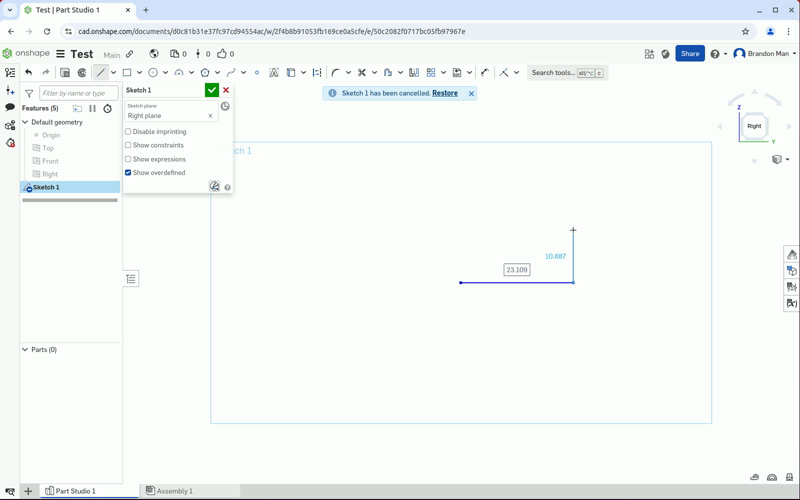
key_down(shift)
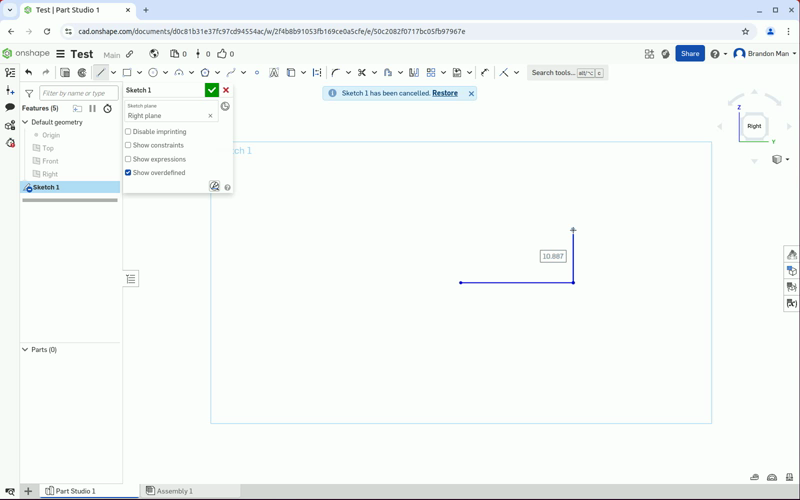
mouse_move(508, 229)
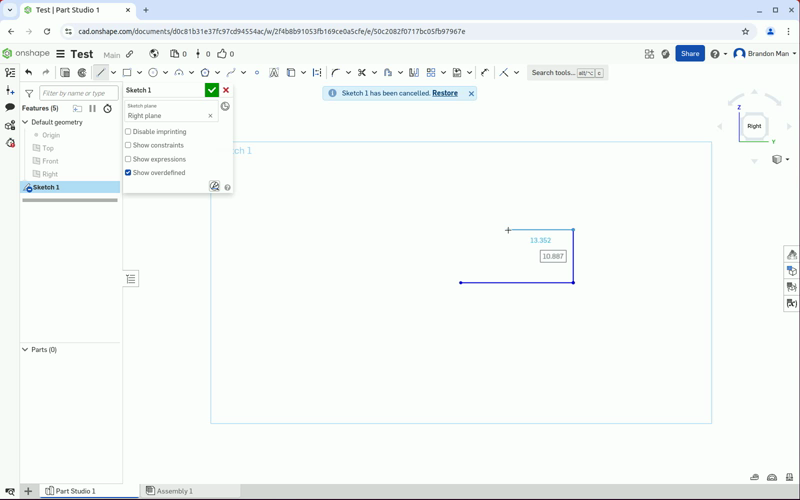
click(508, 229)
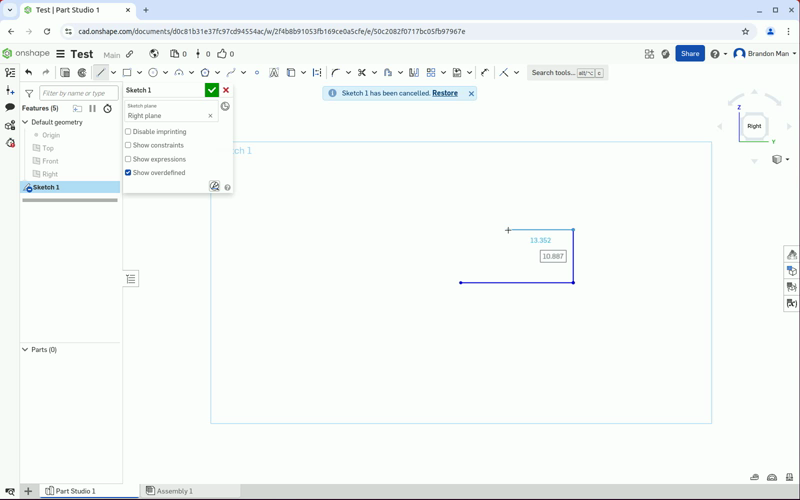
key_up(shift)
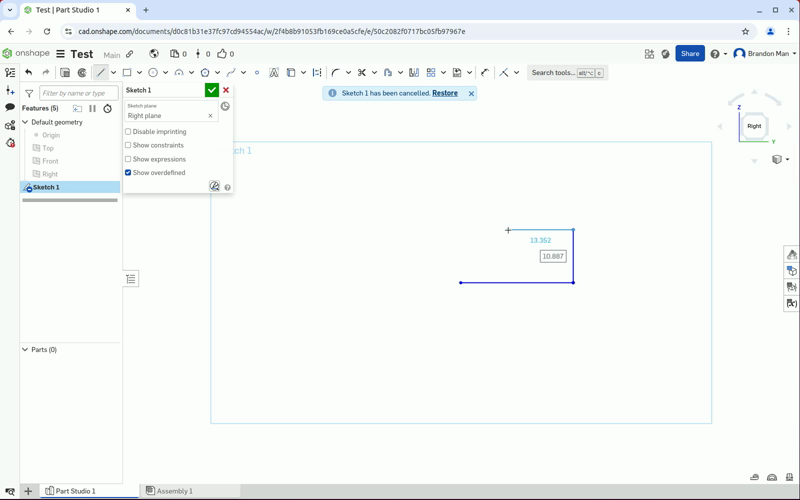
key_down(shift)
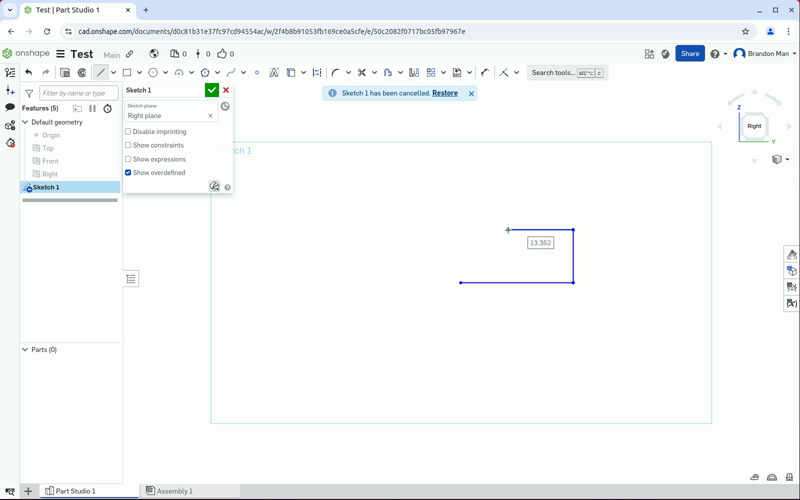
mouse_move(538, 229)
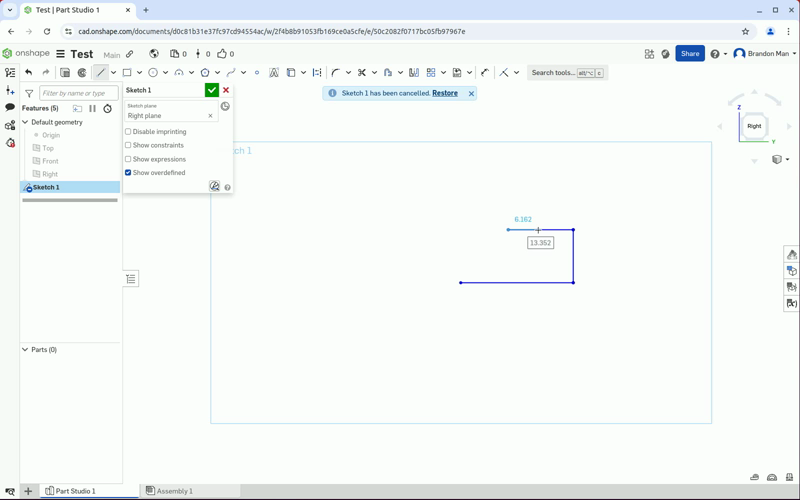
mouse_move(460, 229)
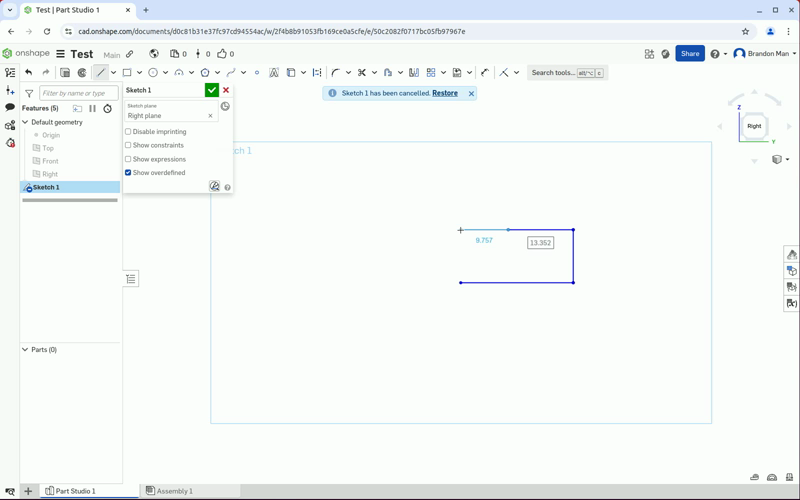
click(460, 229)
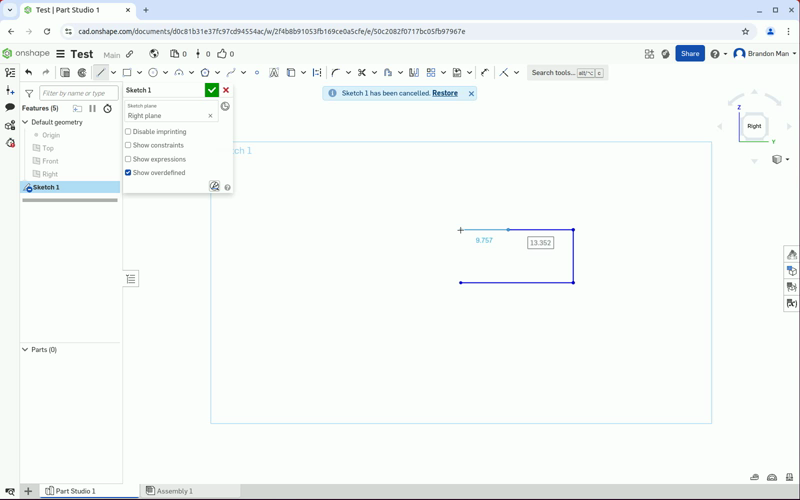
key_up(shift)
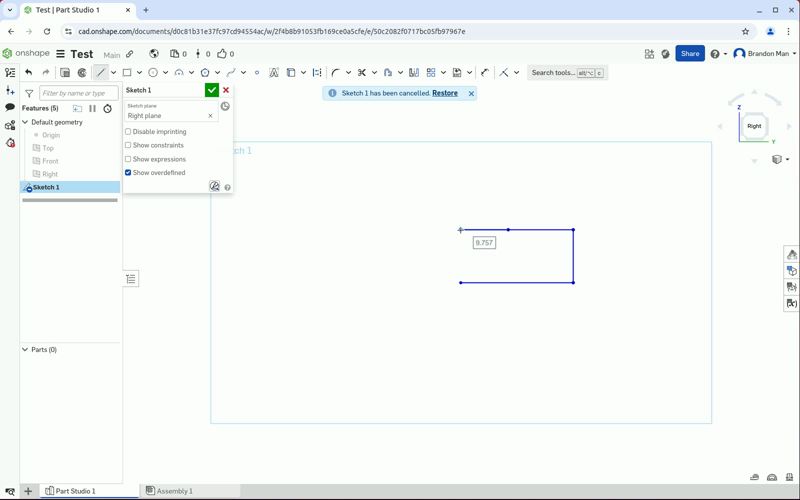
mouse_move(490, 229)
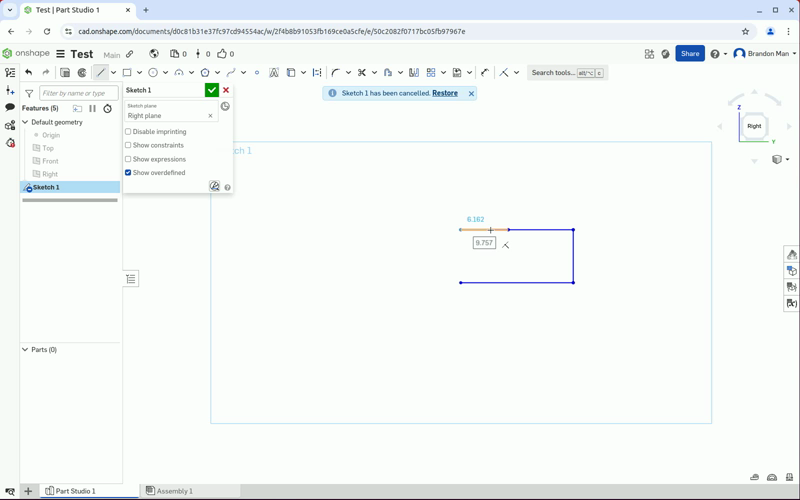
key_down(shift)
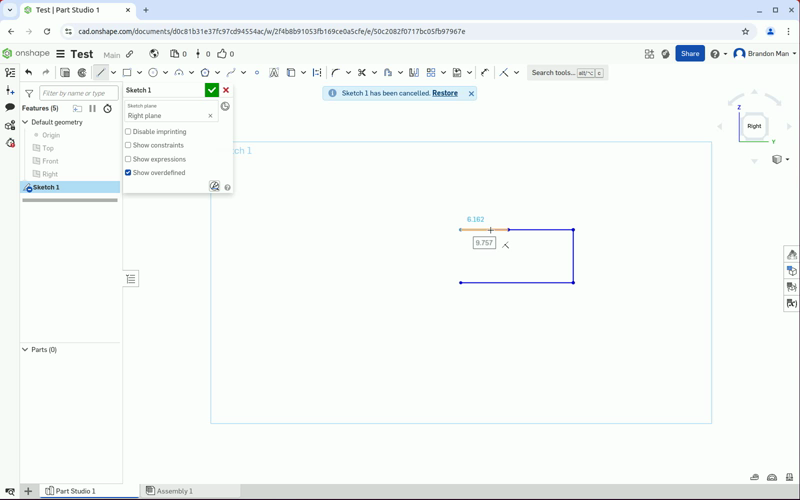
mouse_move(460, 282)
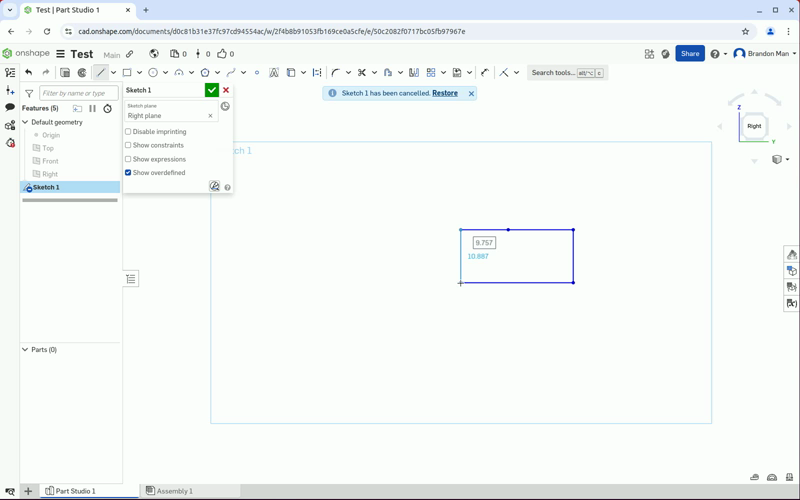
key_up(shift)
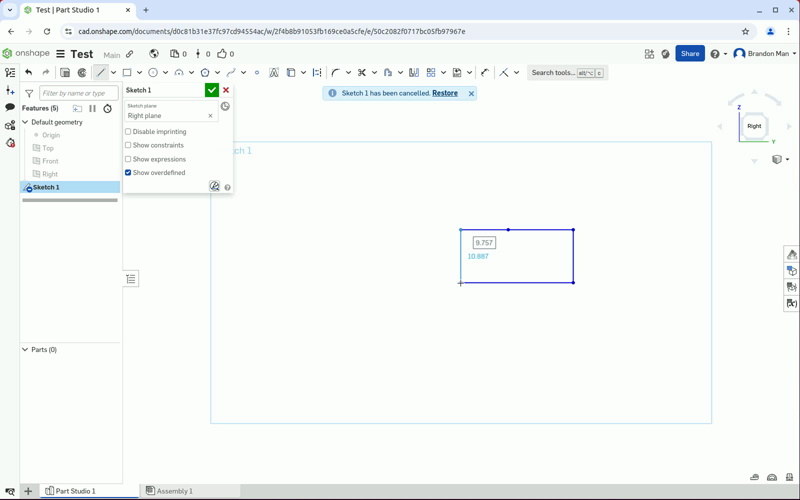
click(460, 282)
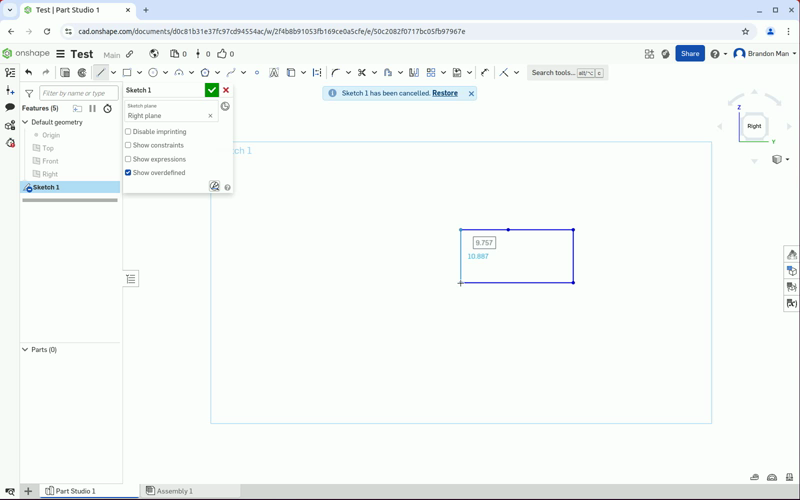
key(esc)
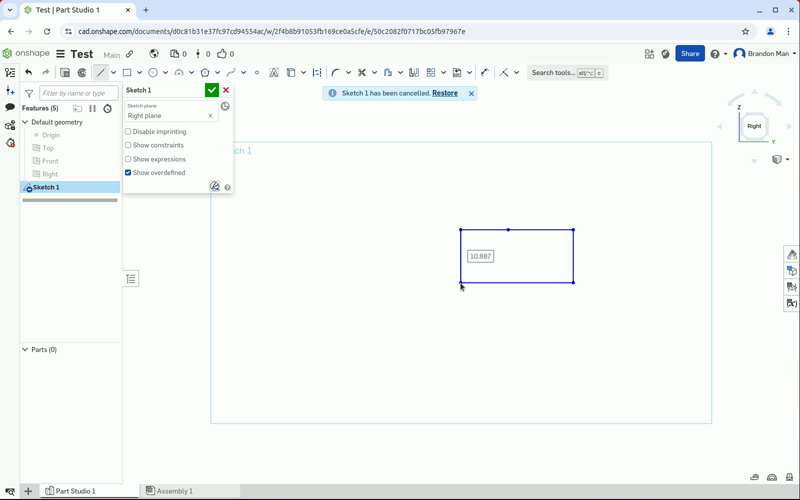
mouse_move(518, 262)
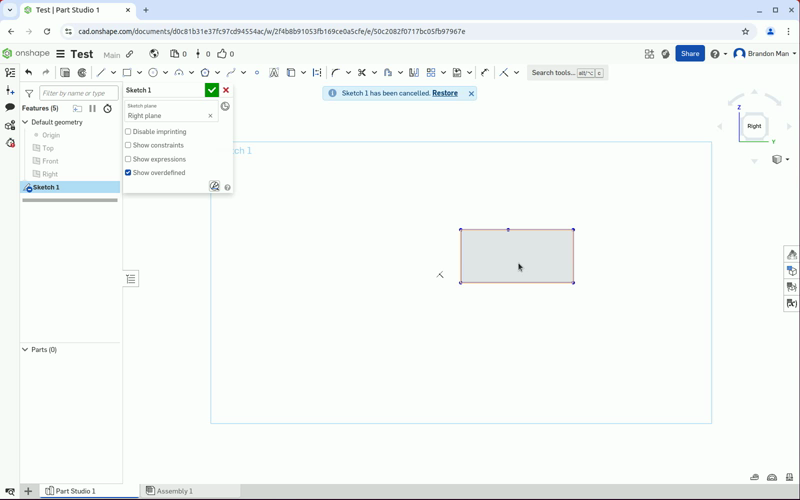
click(518, 262)
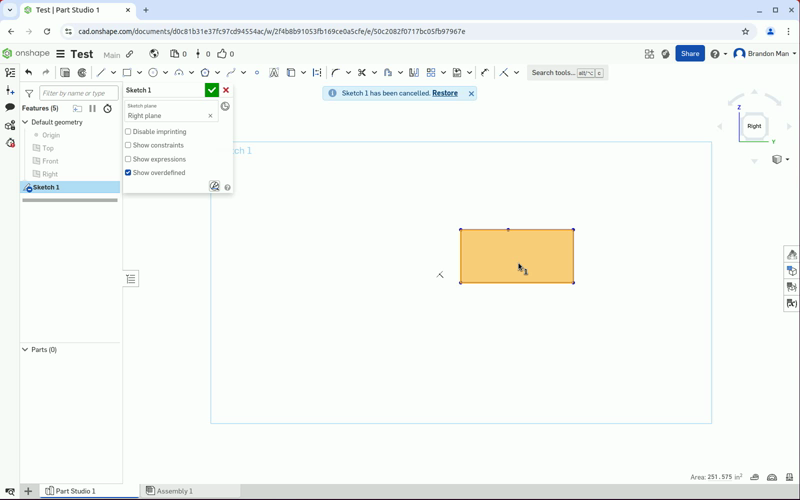
mouse_move(73, 352)
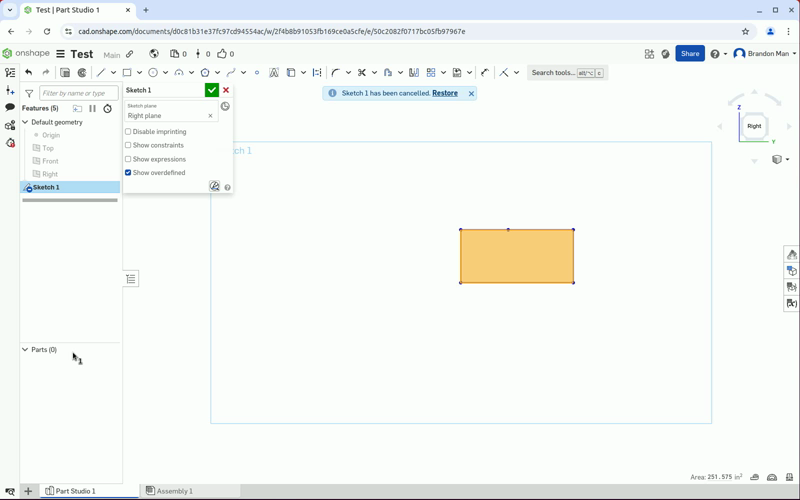
key(shift+y)
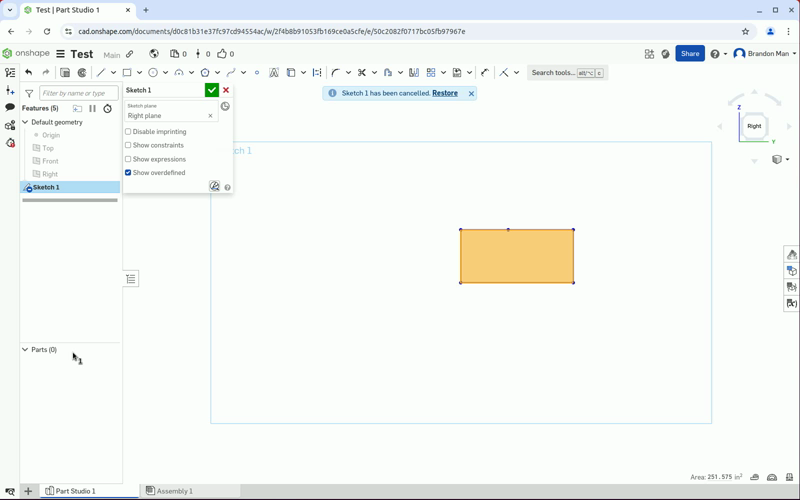
key(shift+e)
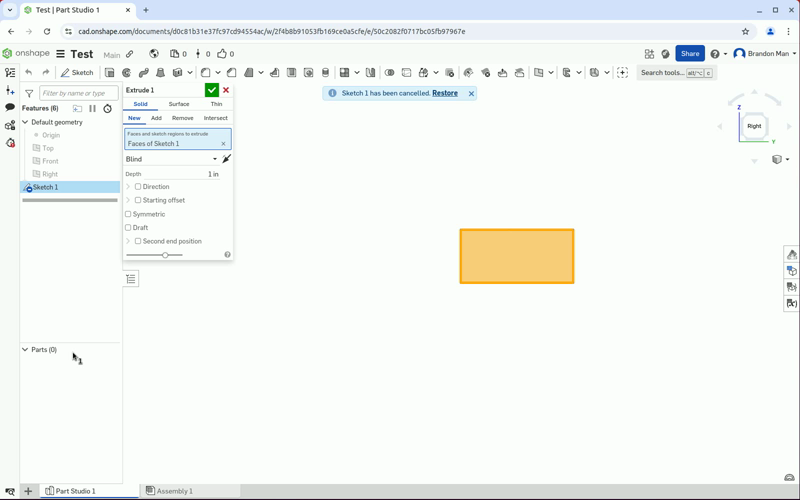
mouse_move(143, 106)
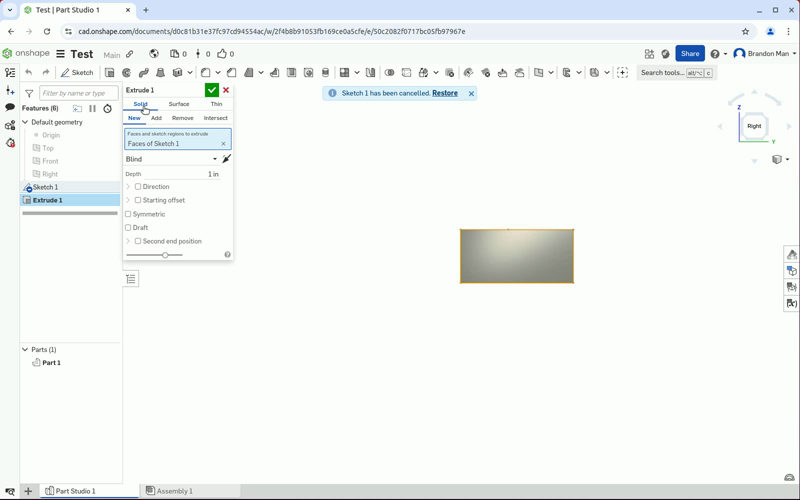
click(143, 106)
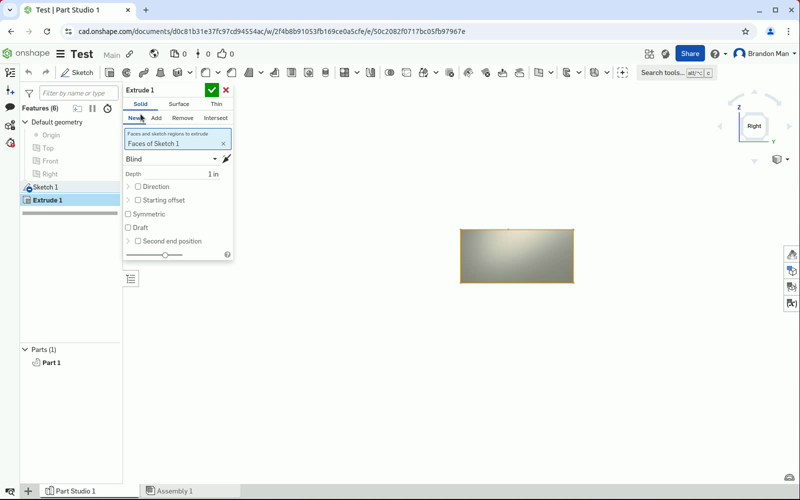
mouse_move(137, 120)
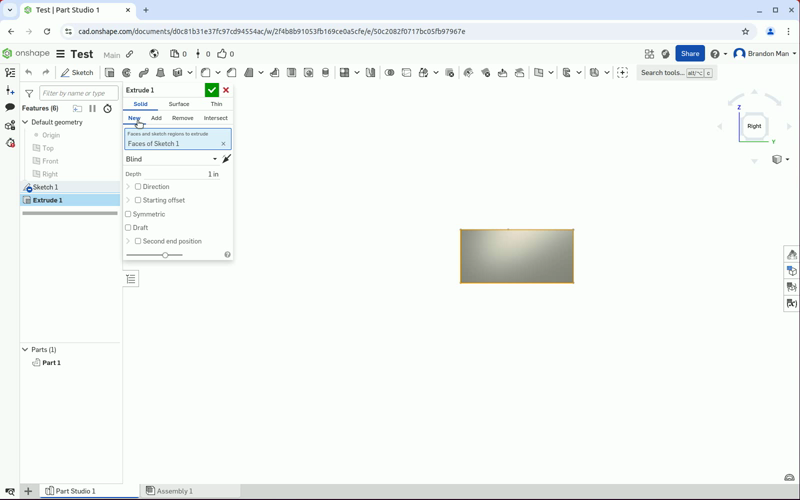
click(137, 120)
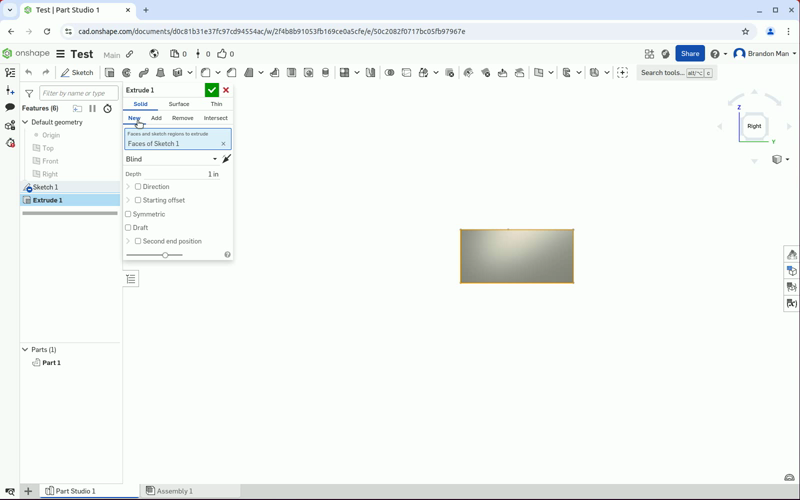
key(tab, 4)
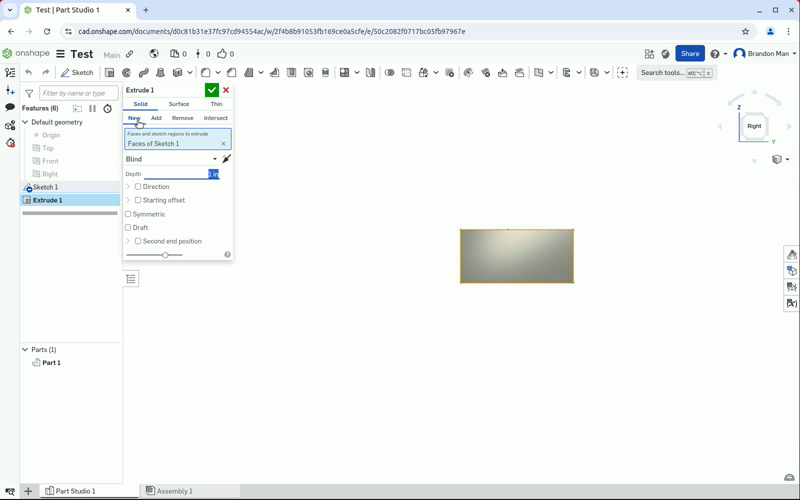
text(6.981)
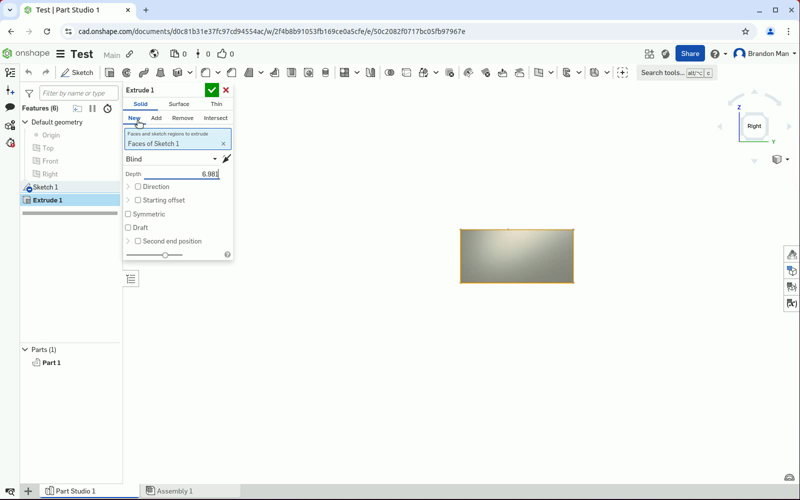
key(enter)
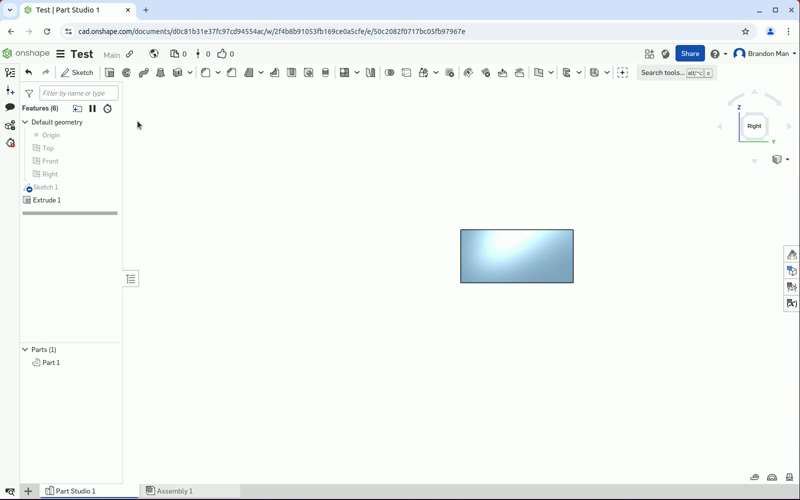
key(shift+h)
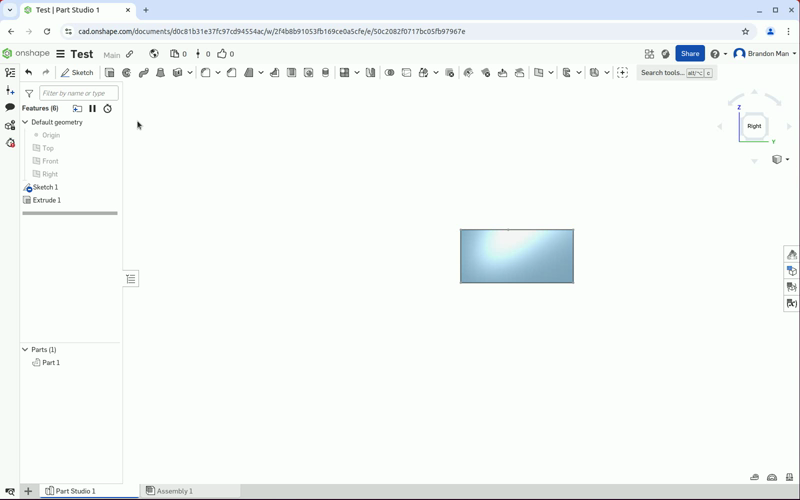
key(shift+h)
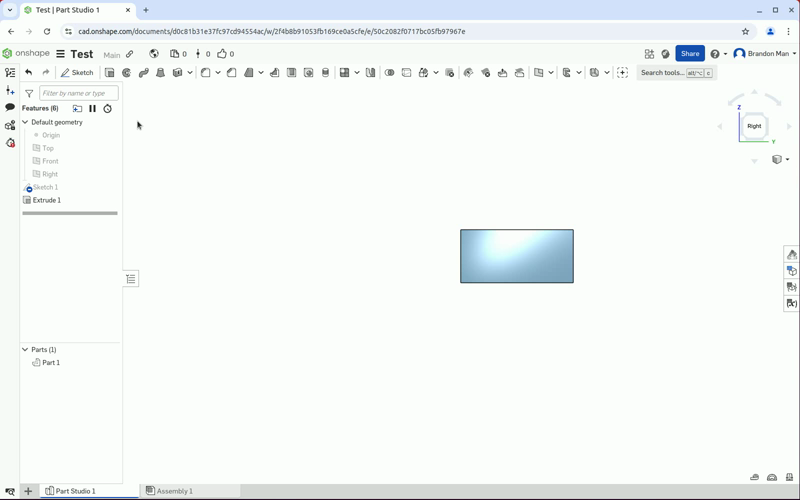
mouse_move(73, 189)
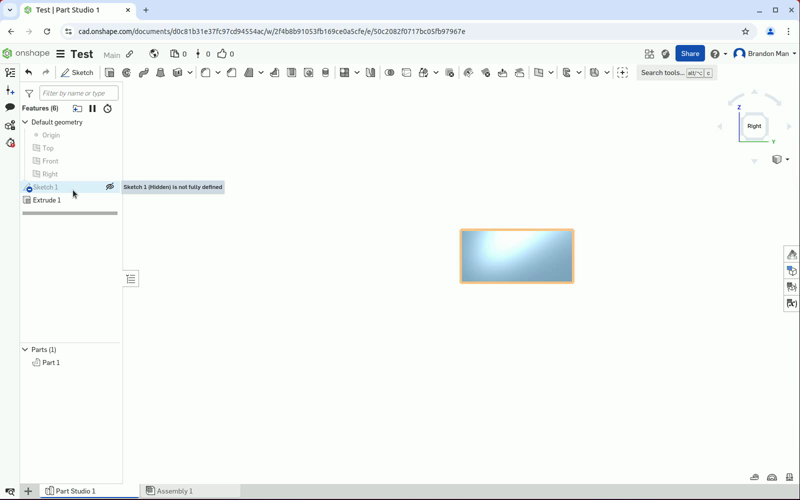
click(73, 189)
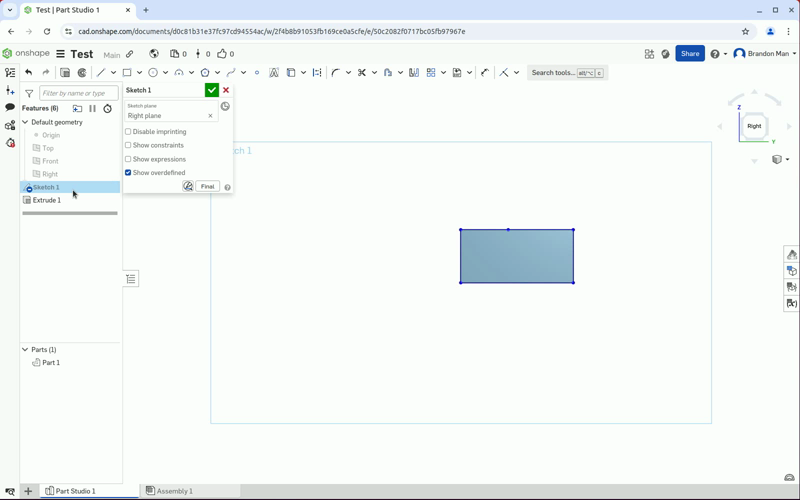
mouse_move(229, 92)
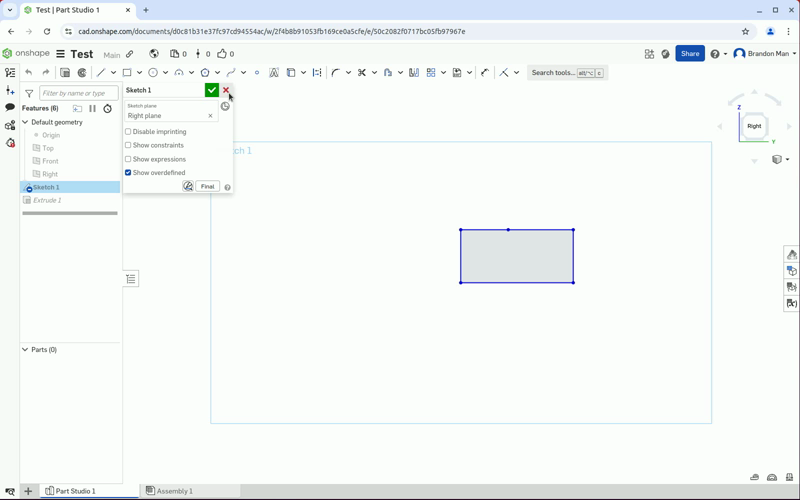
click(229, 92)
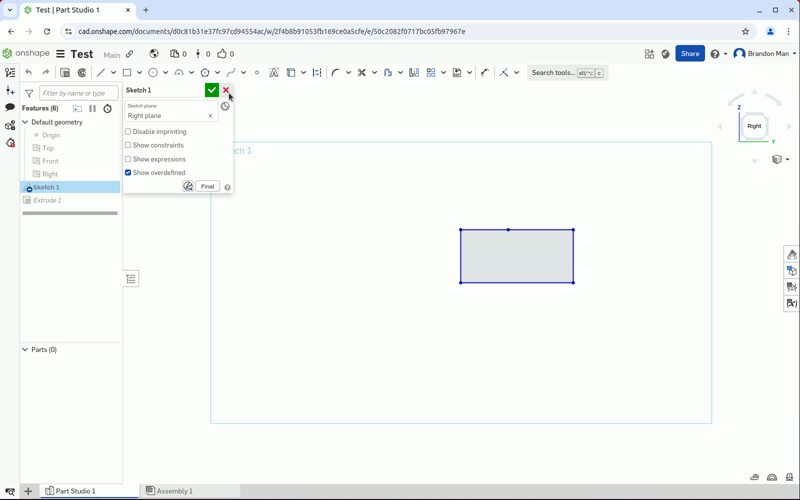
key(shift+s)
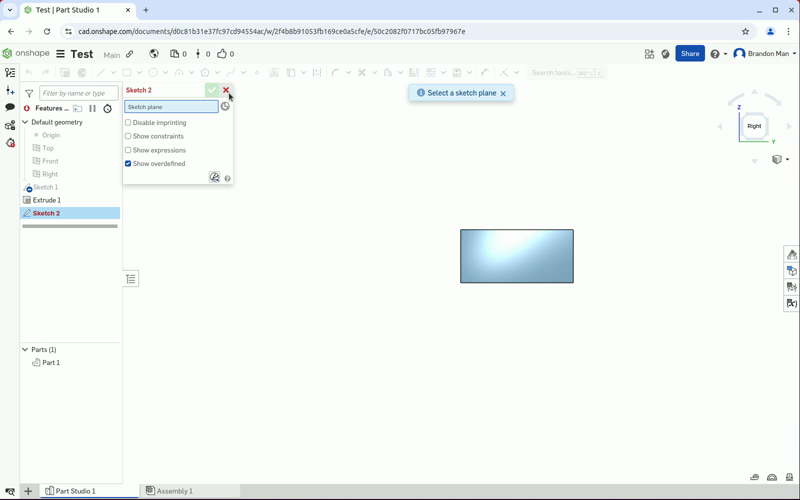
mouse_move(73, 176)
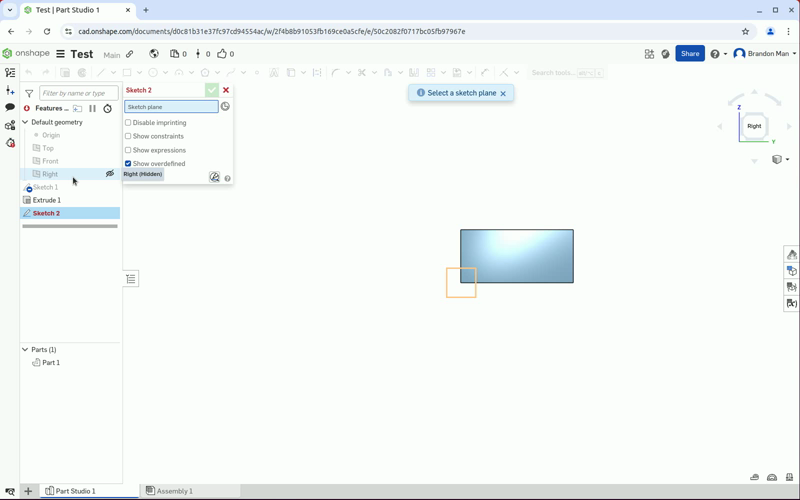
click(73, 176)
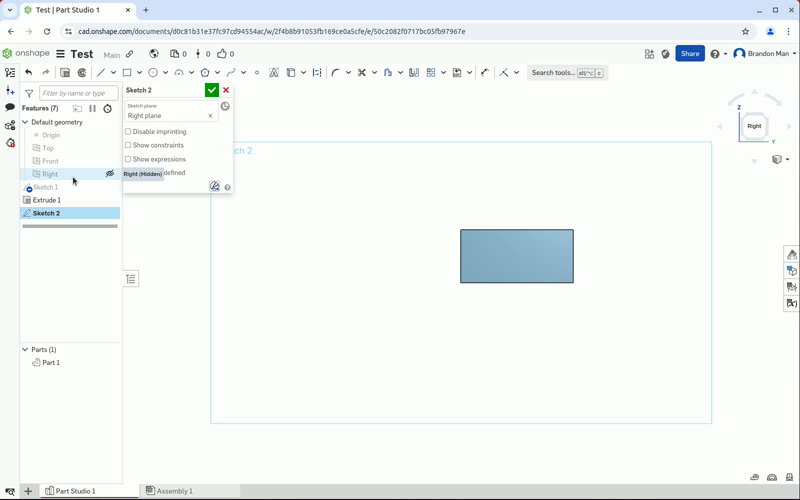
mouse_move(73, 352)
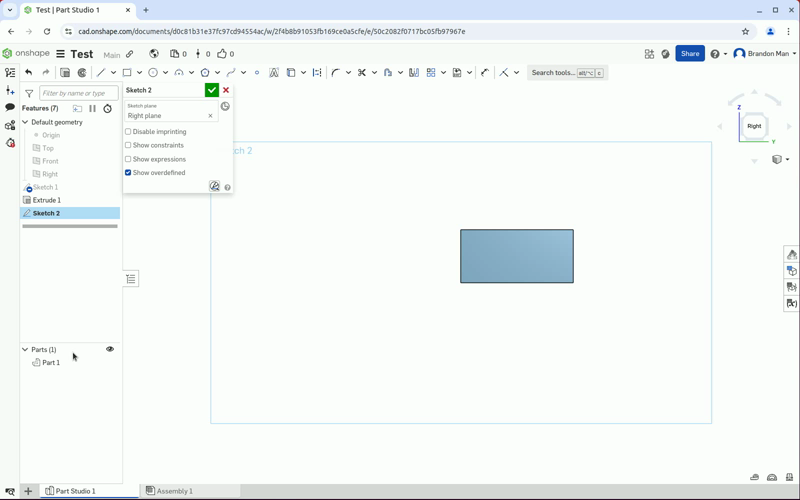
key(y)
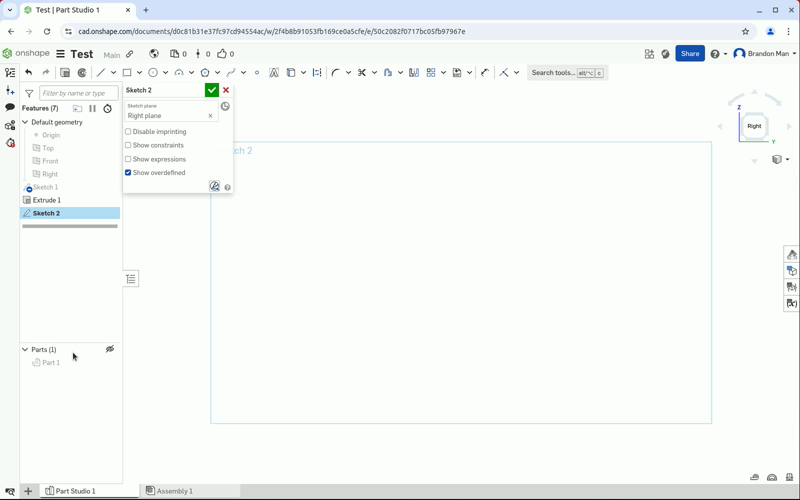
key(l)
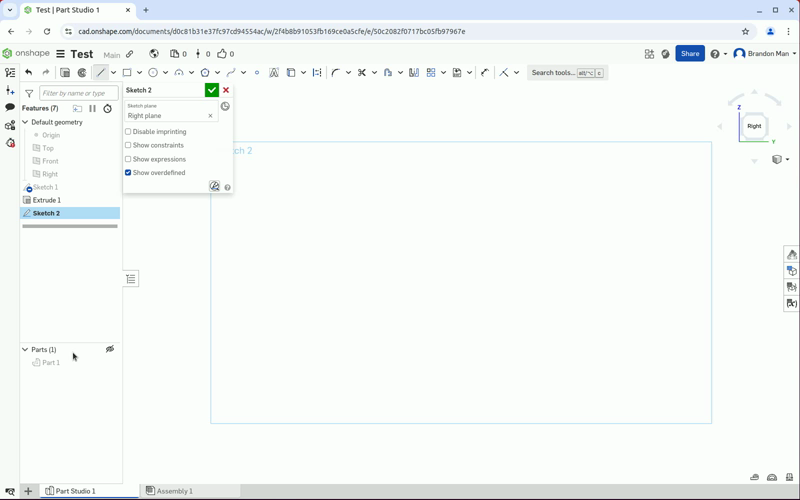
key_down(shift)
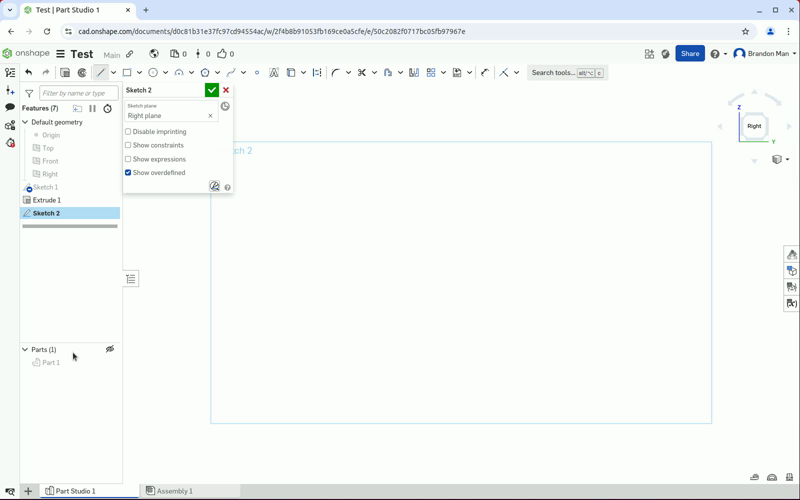
mouse_move(460, 228)
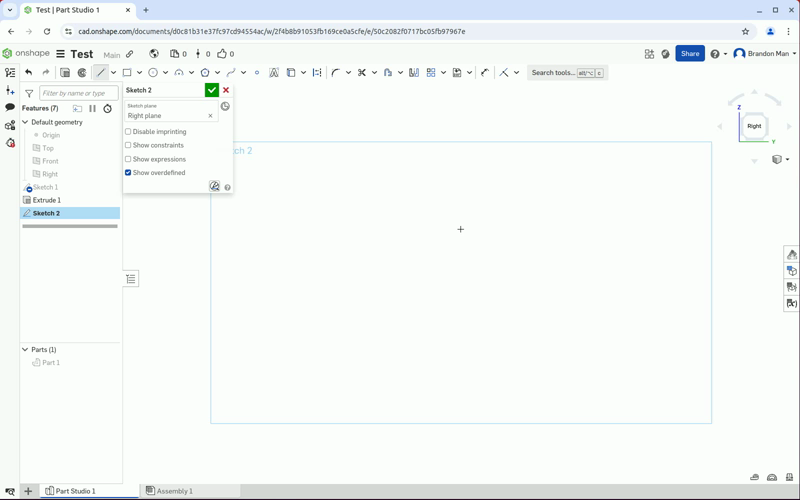
click(460, 228)
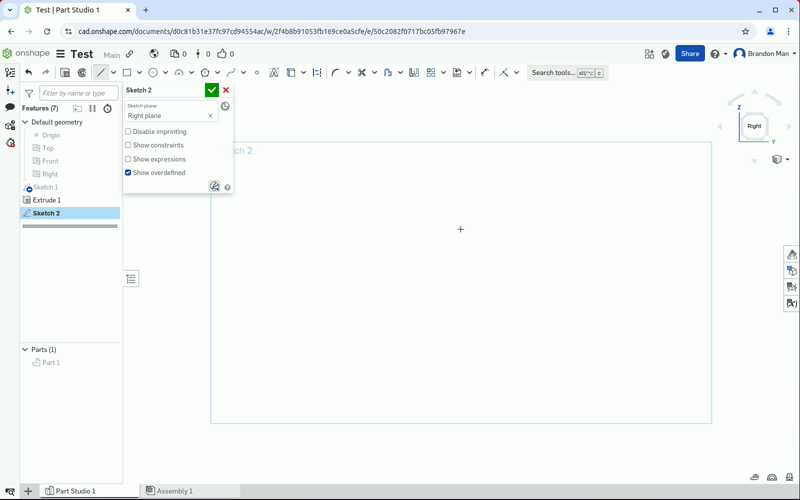
key_up(shift)
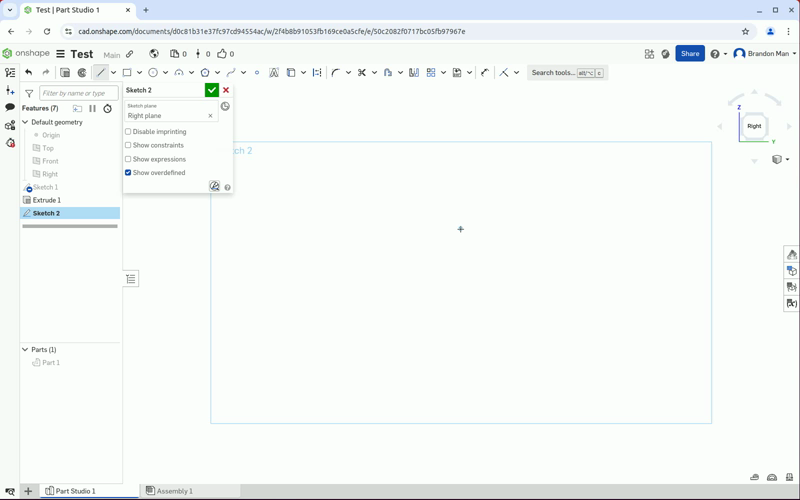
key_down(shift)
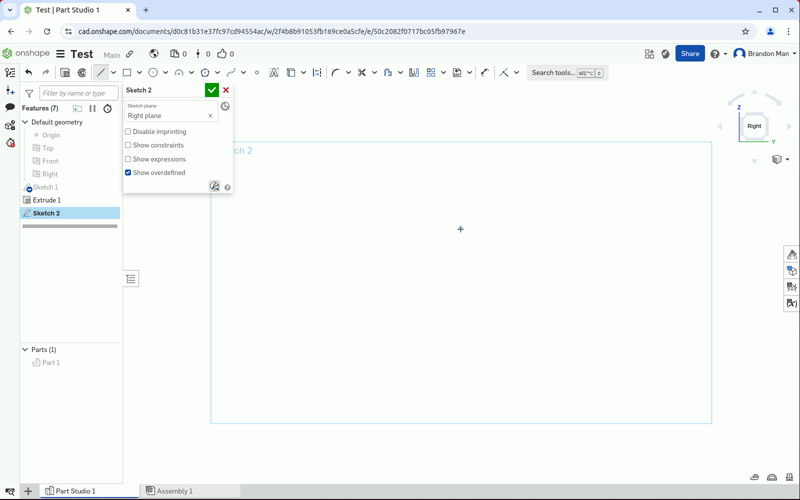
mouse_move(490, 228)
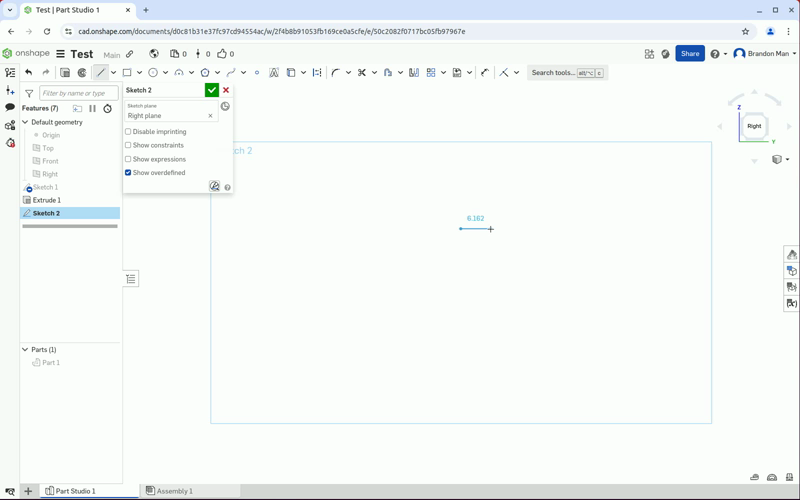
mouse_move(509, 228)
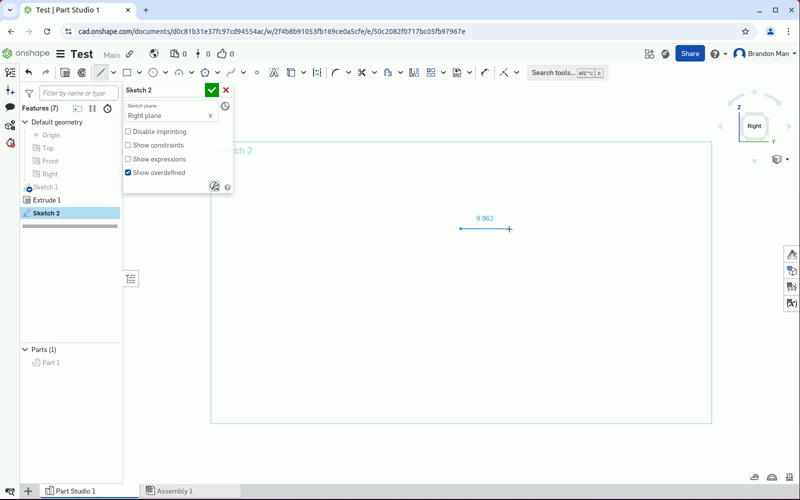
click(509, 228)
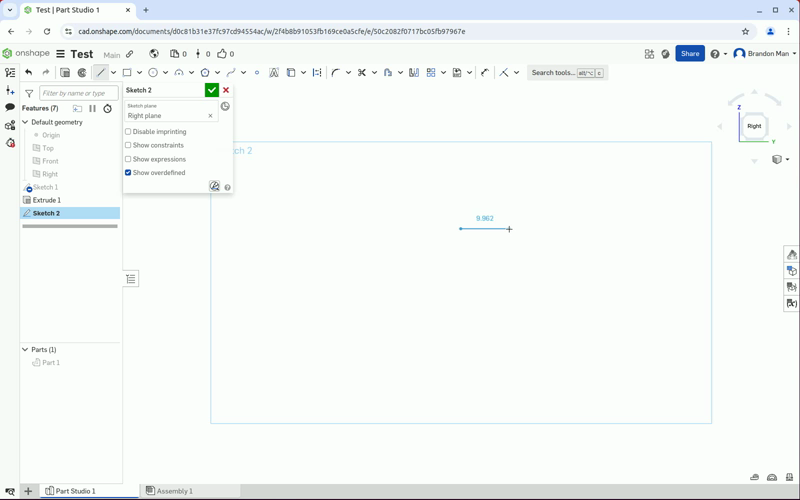
key_up(shift)
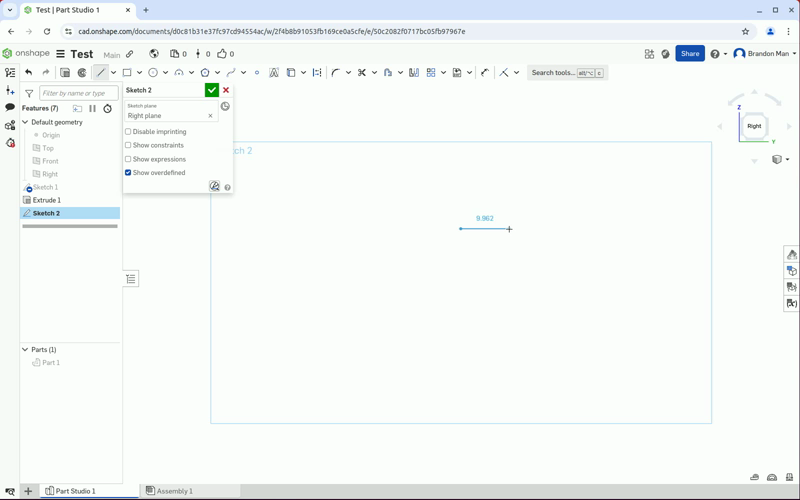
key_down(shift)
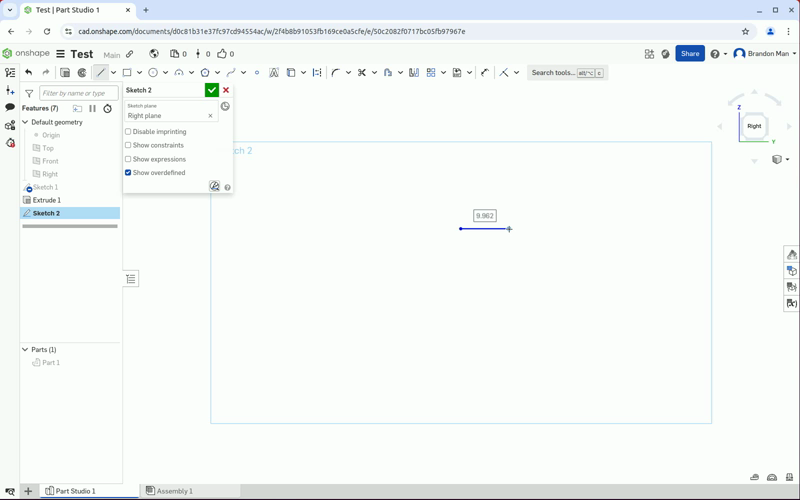
mouse_move(539, 228)
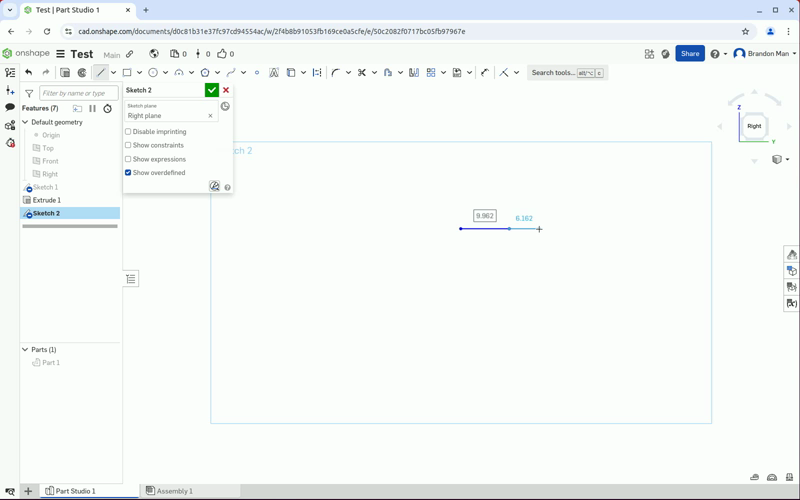
mouse_move(509, 194)
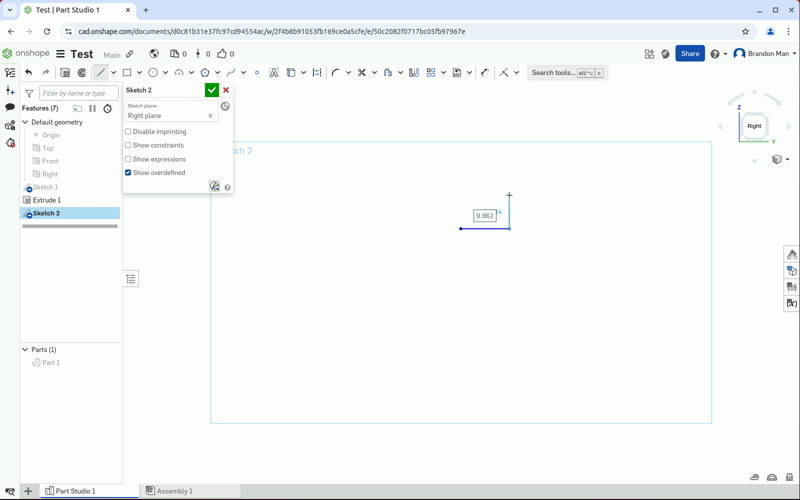
click(509, 194)
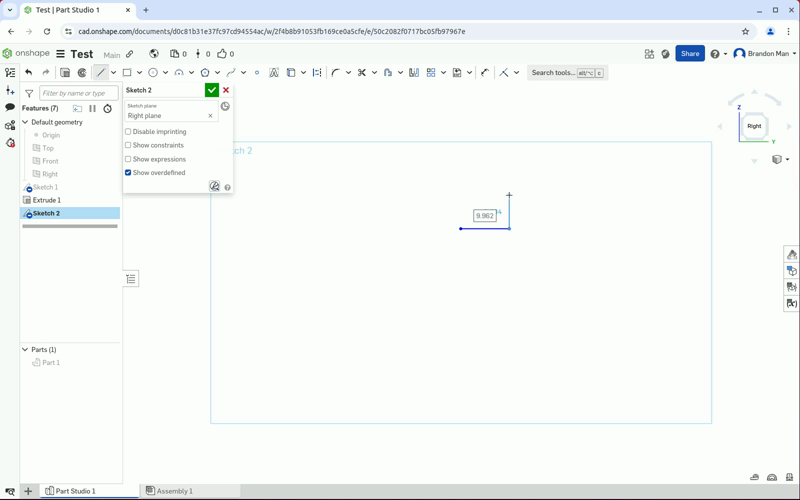
key_up(shift)
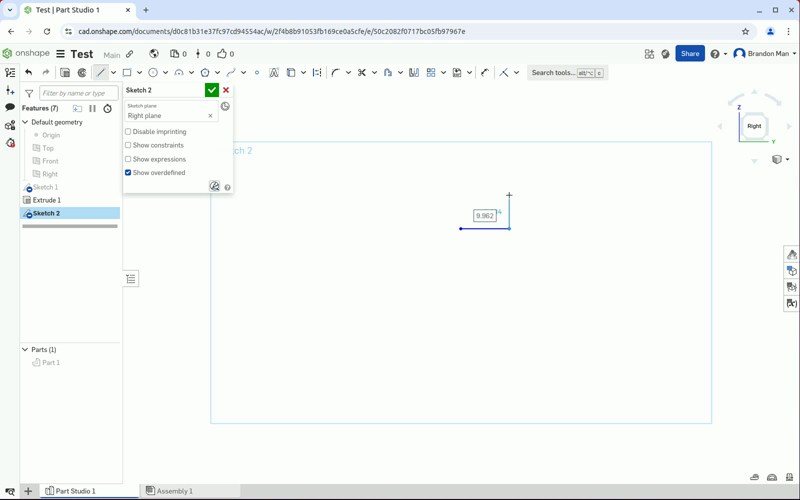
key_down(shift)
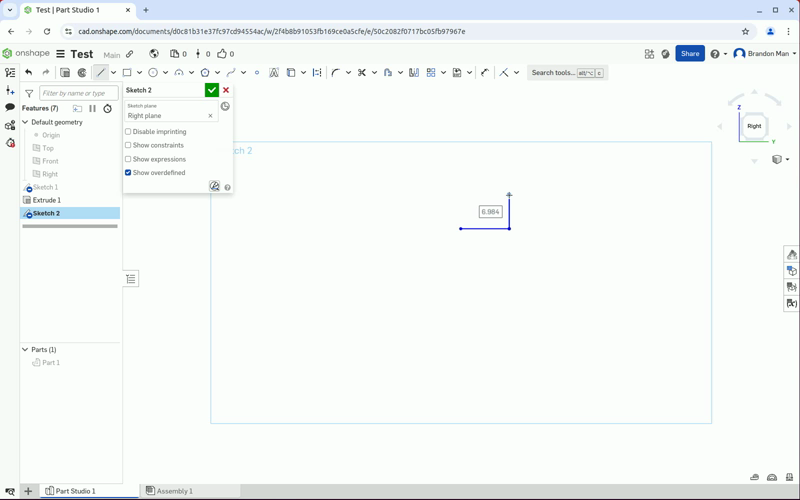
mouse_move(539, 194)
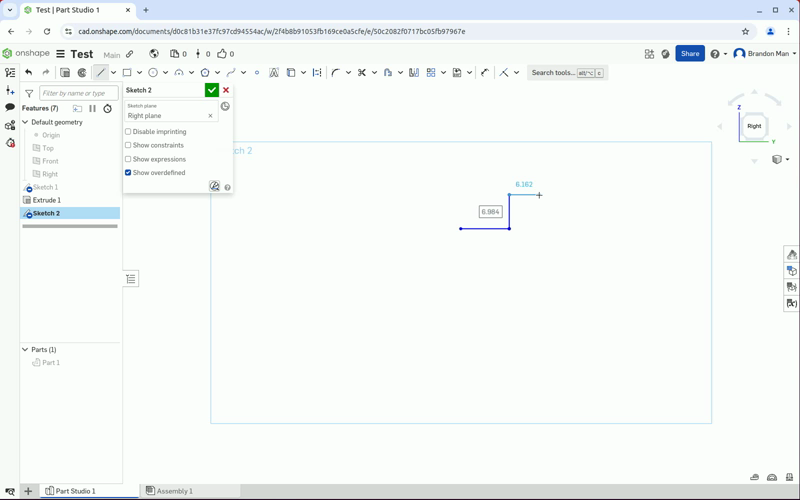
mouse_move(460, 194)
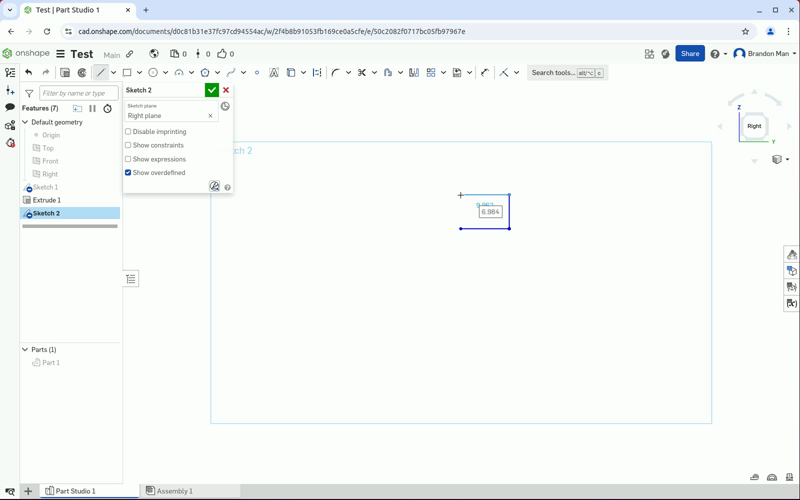
click(460, 194)
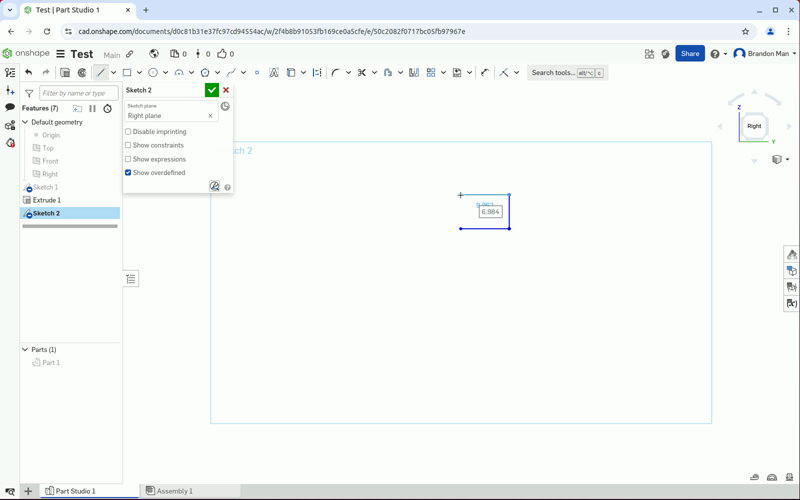
key_up(shift)
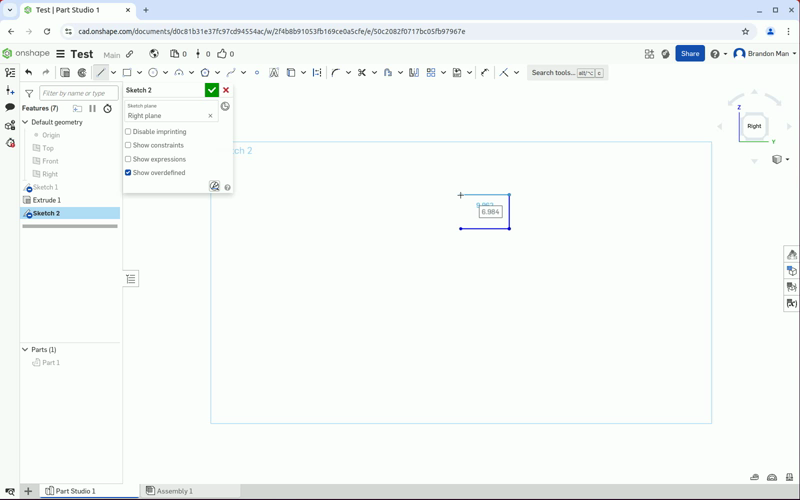
mouse_move(490, 194)
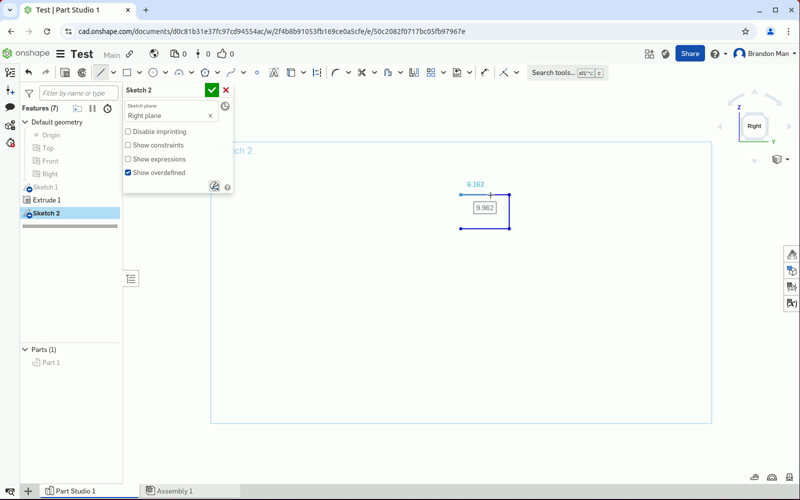
key_down(shift)
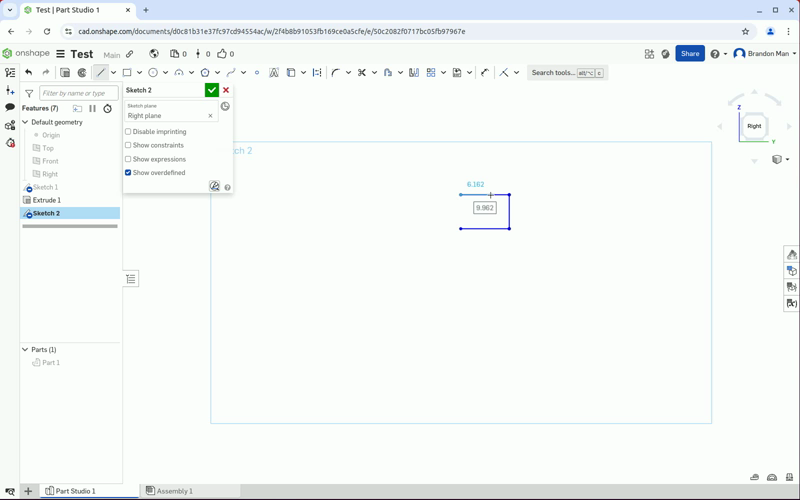
mouse_move(460, 228)
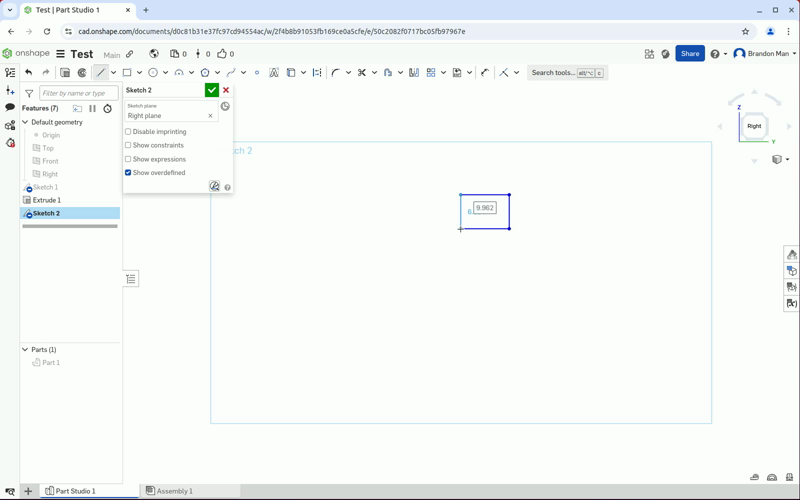
key_up(shift)
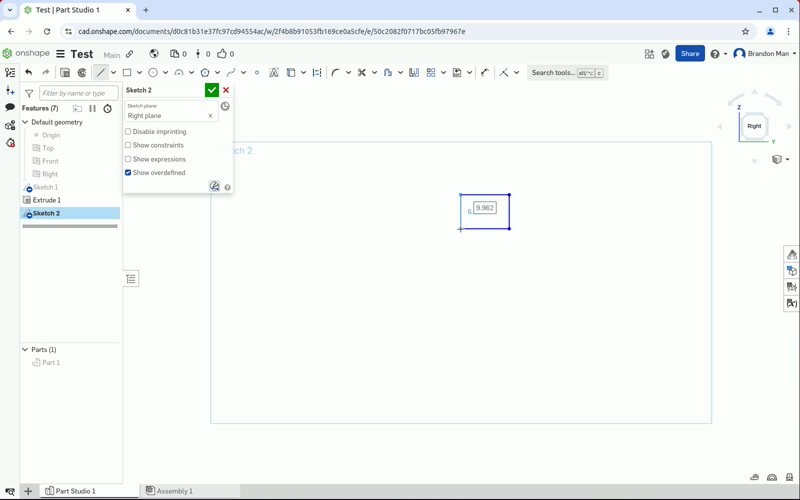
click(460, 228)
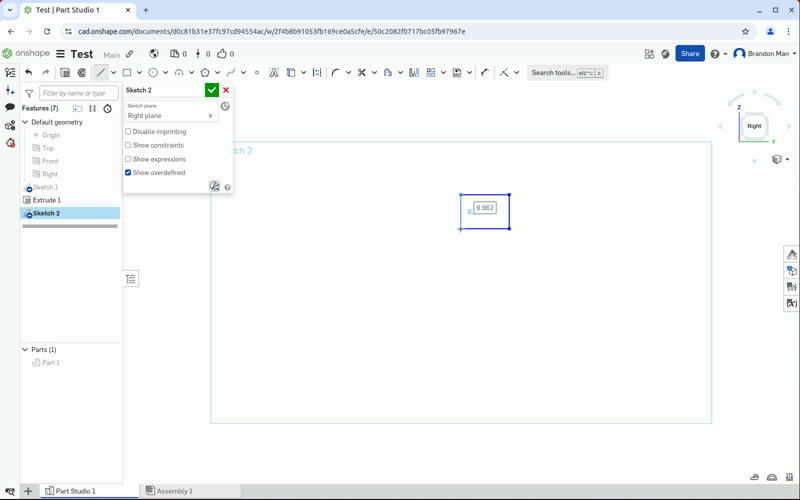
key(esc)
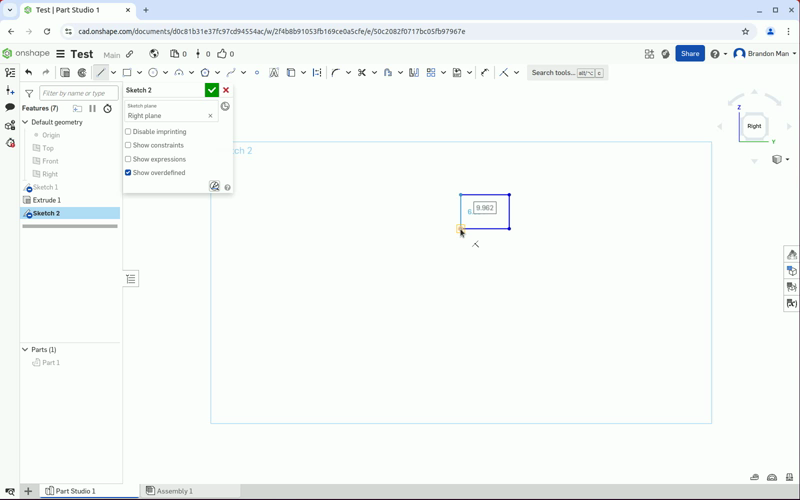
mouse_move(507, 224)
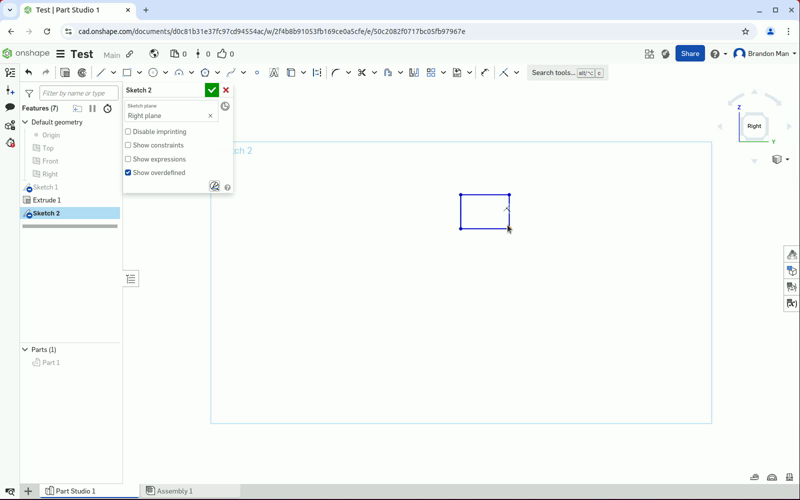
scroll(6)
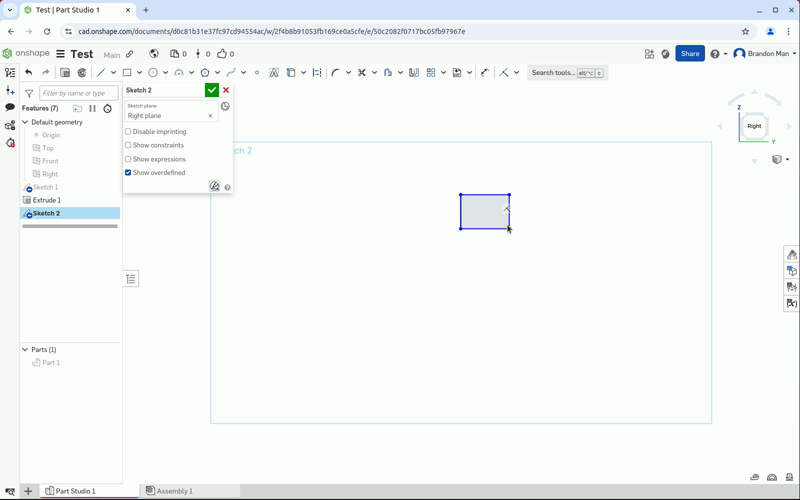
scroll(6)
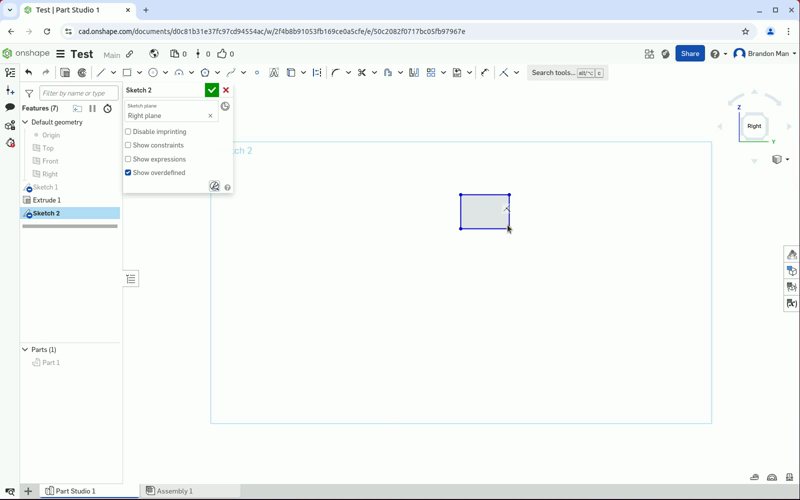
scroll(6)
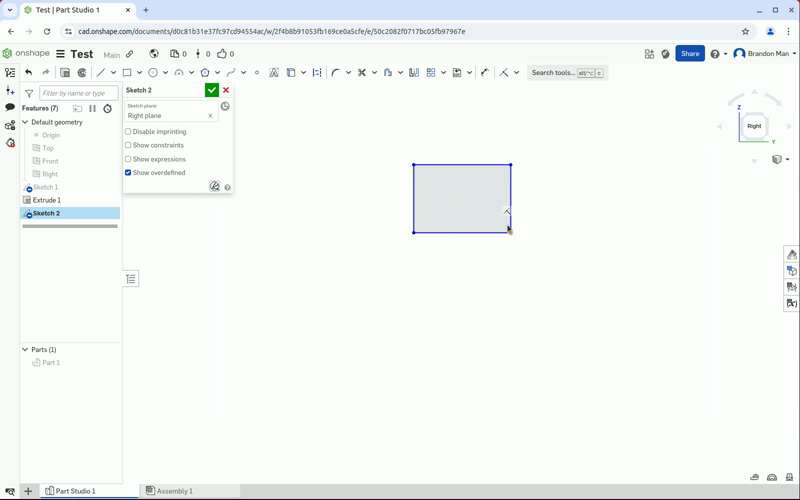
scroll(6)
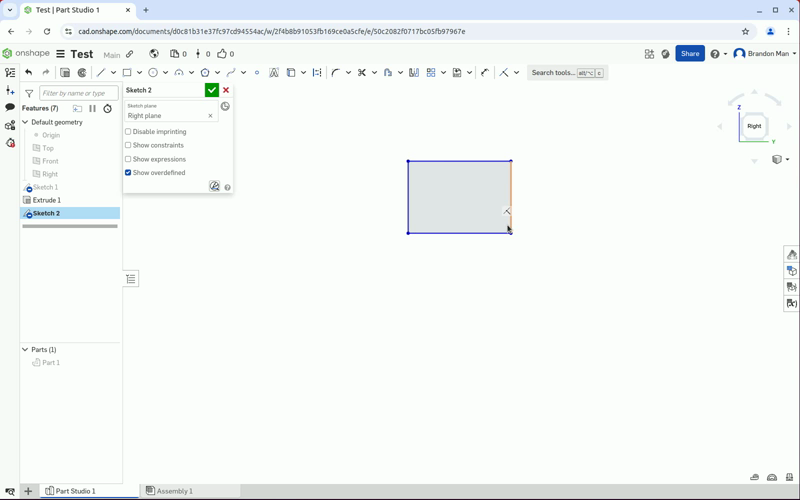
scroll(6)
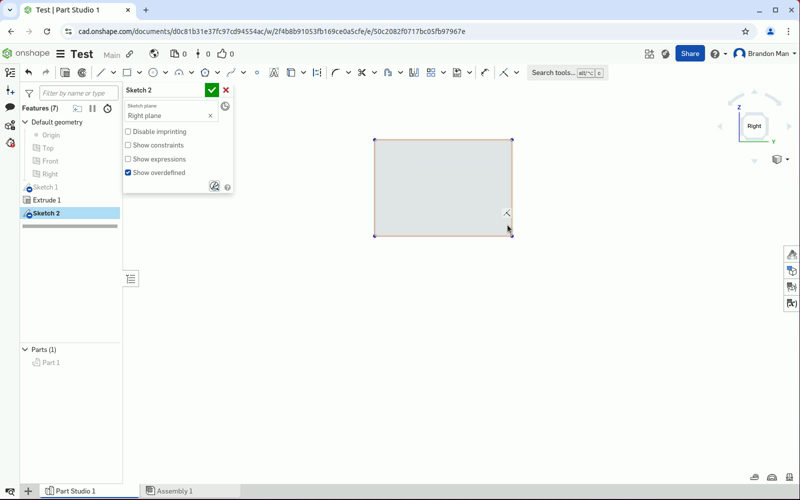
scroll(6)
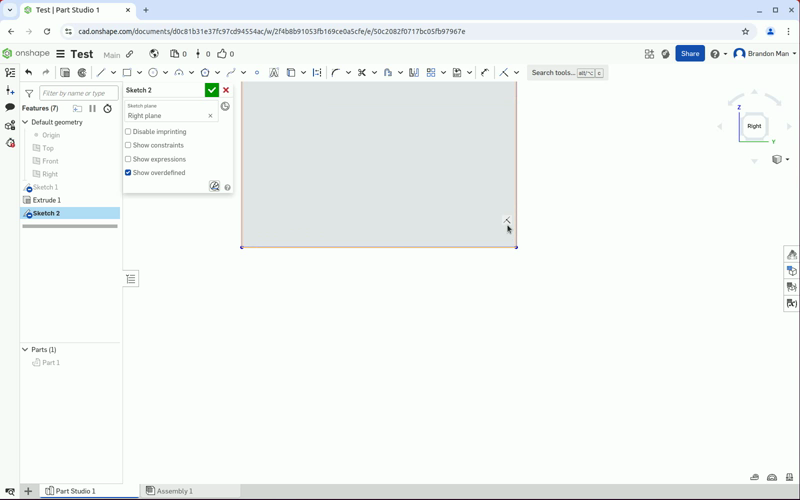
scroll(6)
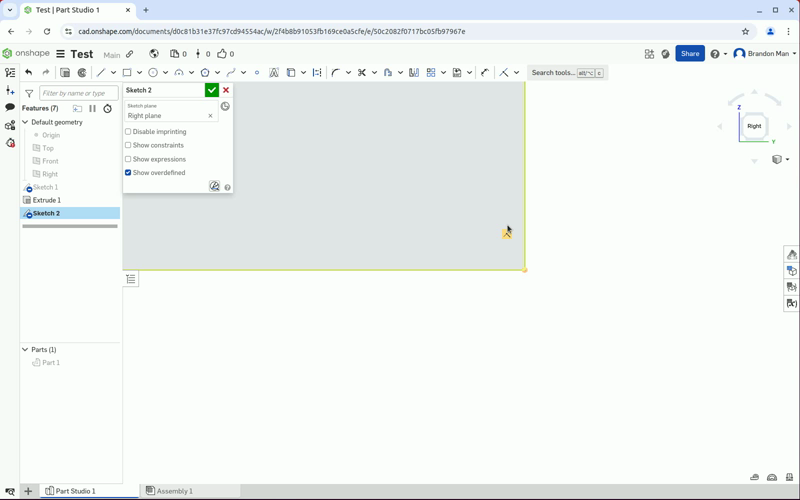
click(507, 224)
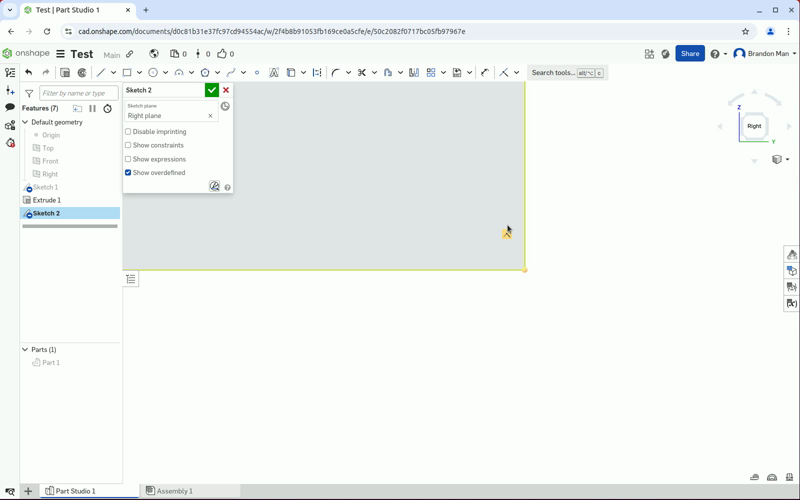
scroll(-6)
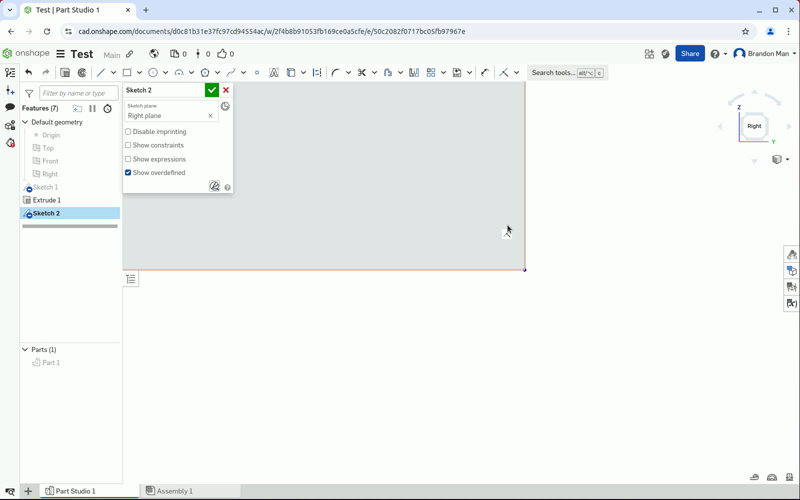
scroll(-6)
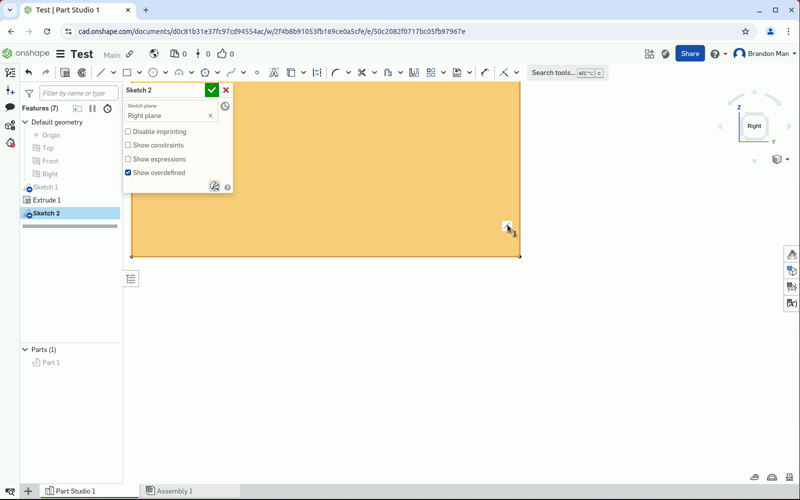
scroll(-6)
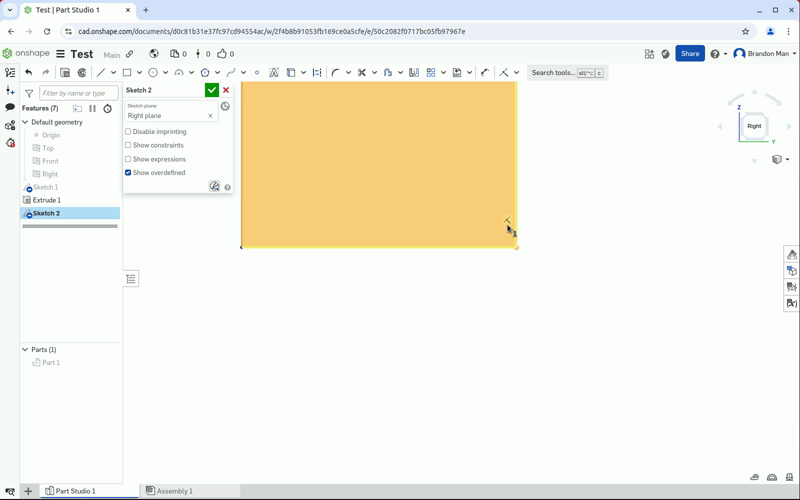
scroll(-6)
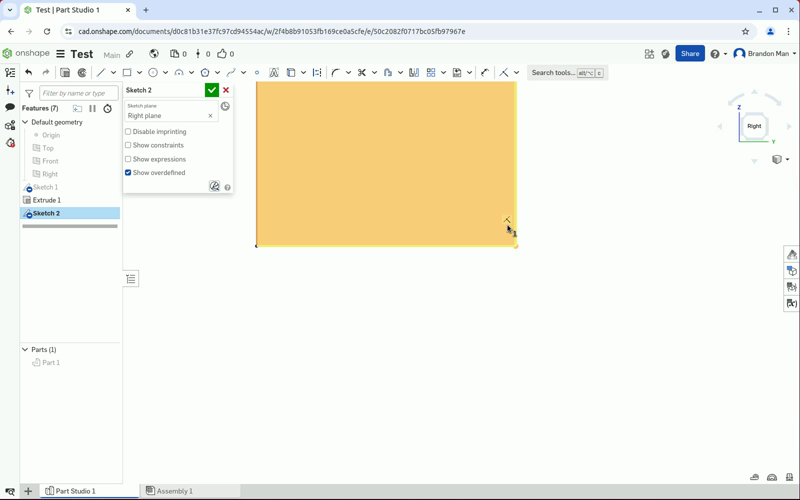
scroll(-6)
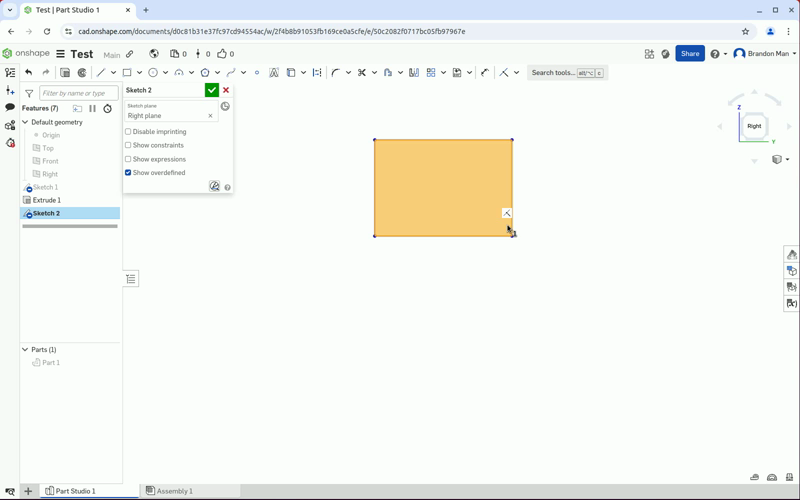
scroll(-6)
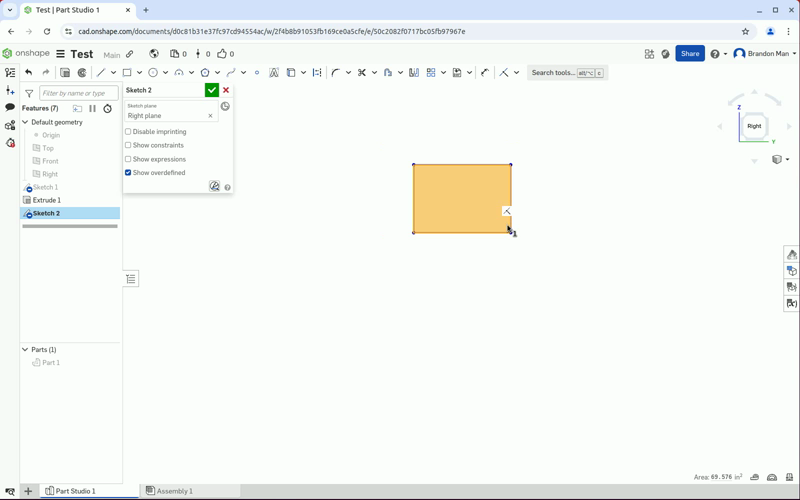
scroll(-6)
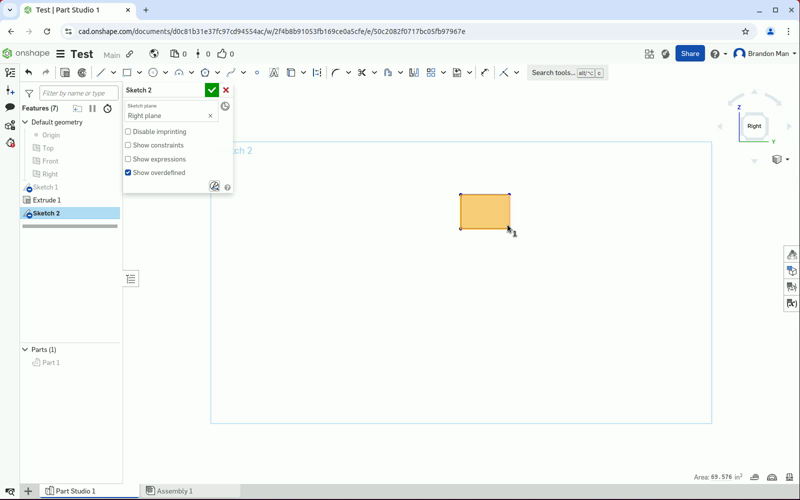
mouse_move(73, 352)
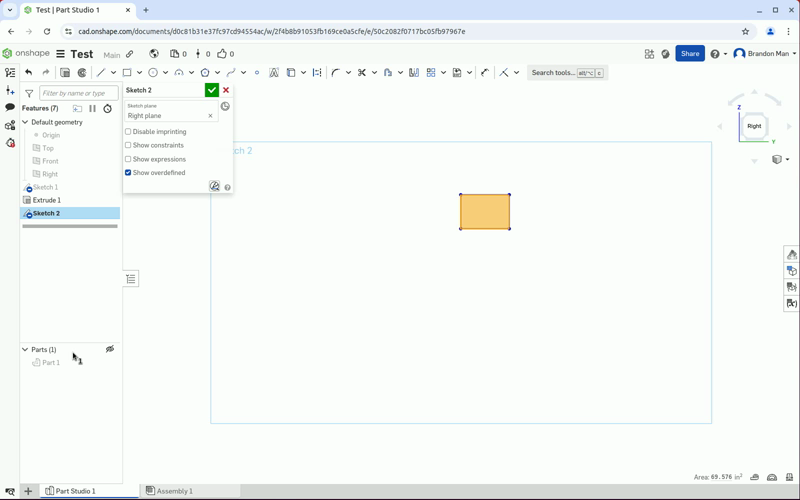
key(shift+y)
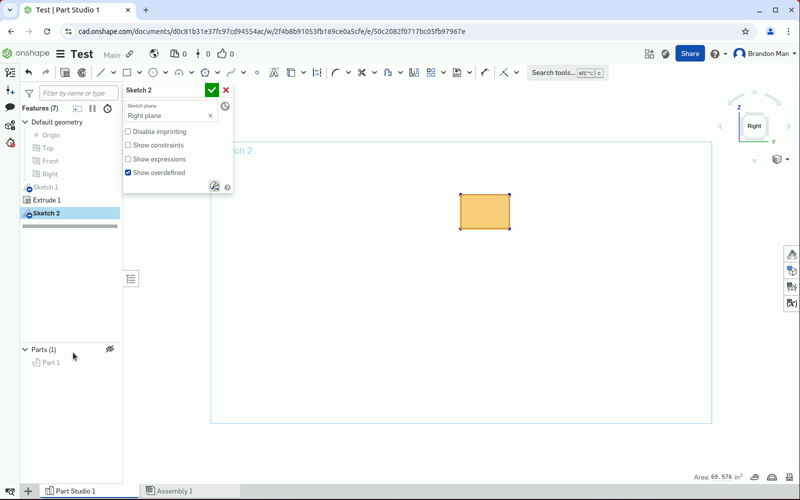
key(shift+e)
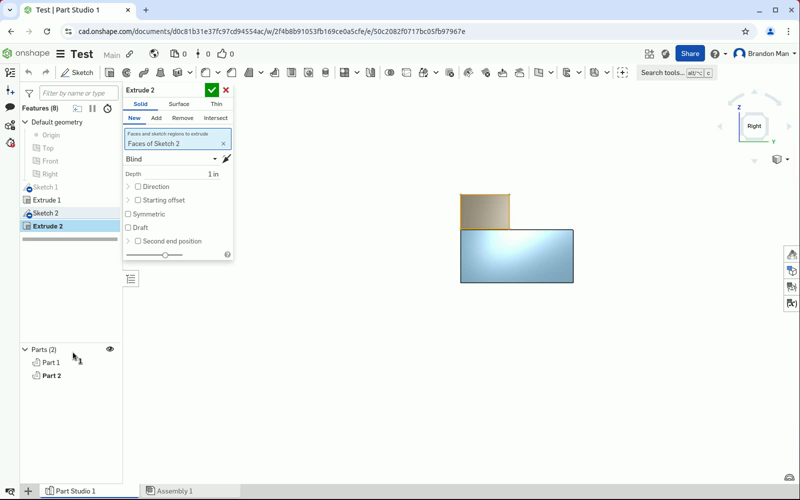
mouse_move(143, 106)
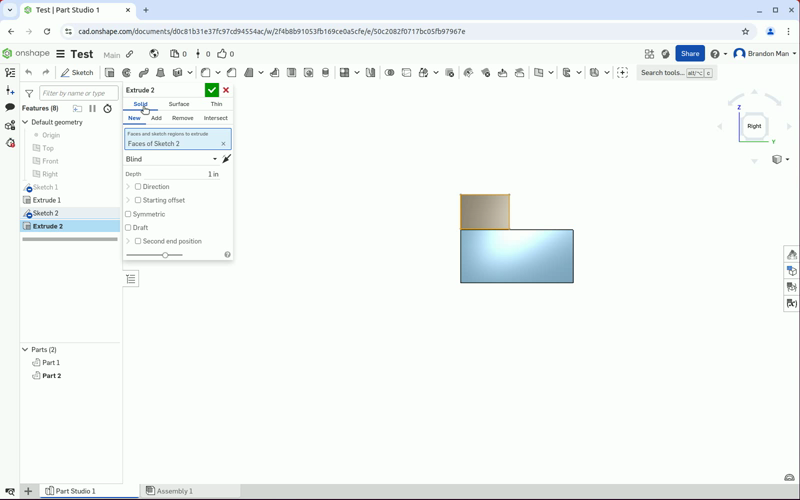
click(143, 106)
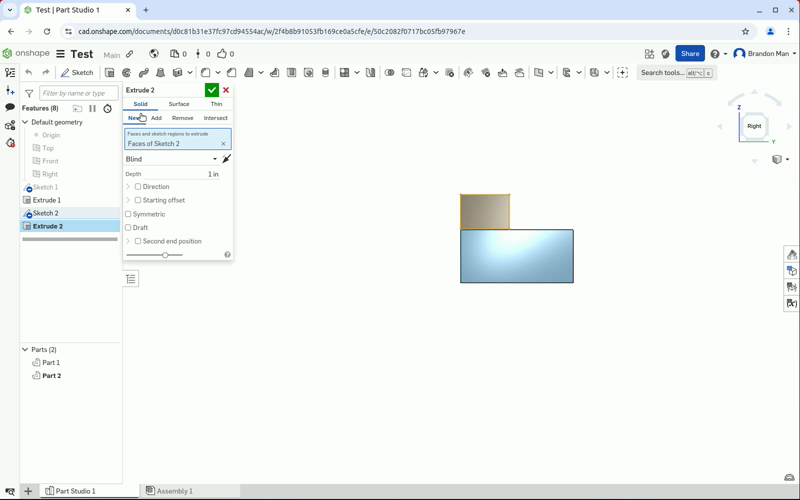
mouse_move(137, 120)
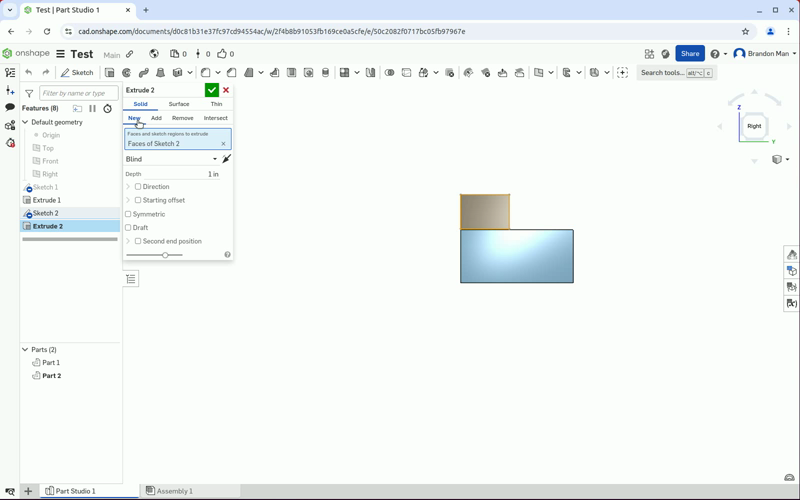
click(137, 120)
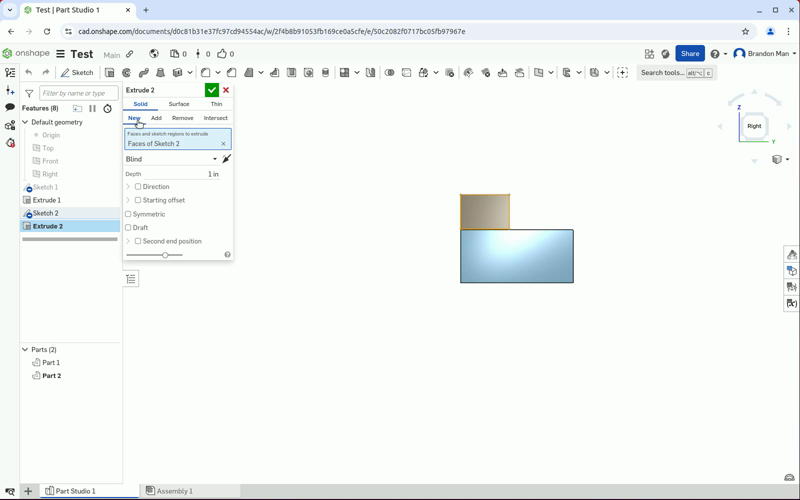
key(tab, 4)
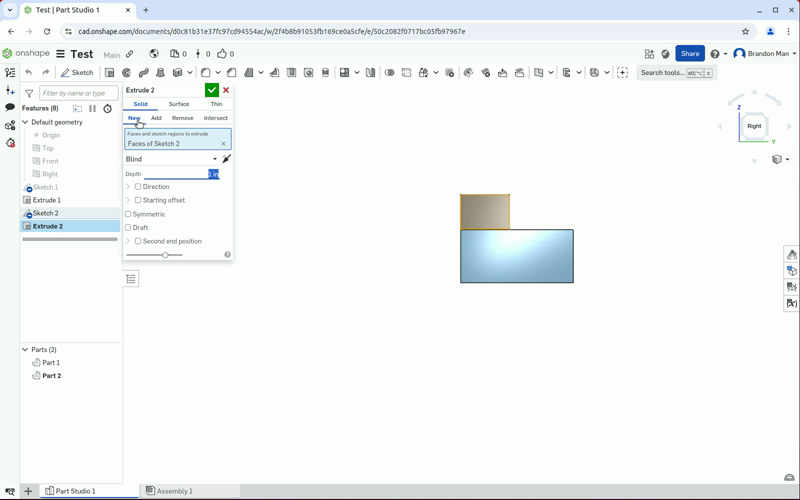
text(6.981)
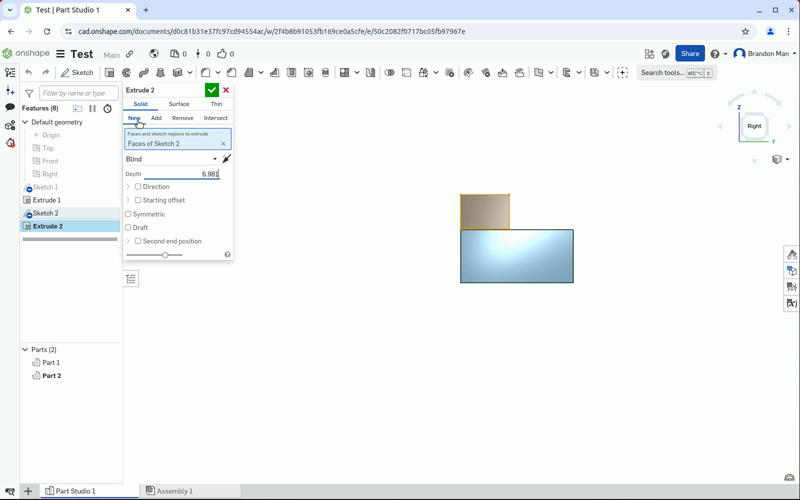
key(enter)
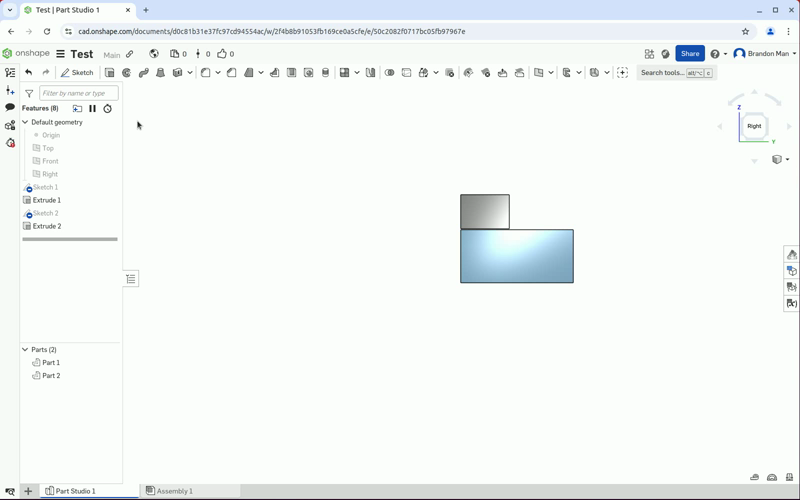
key(shift+h)
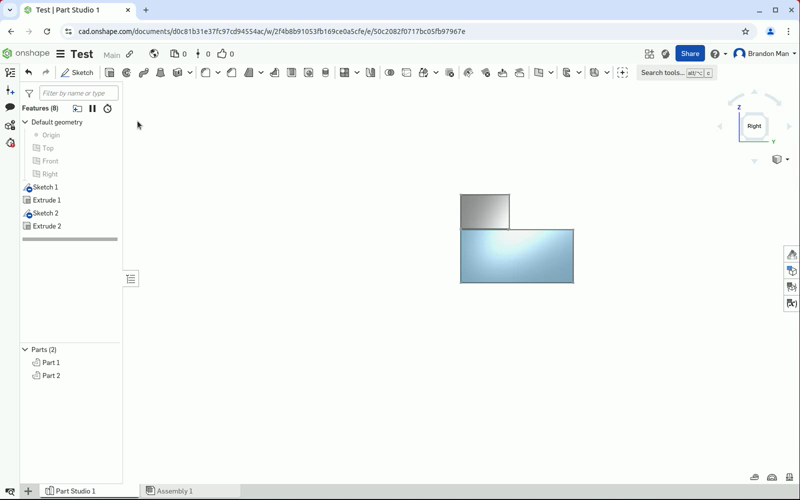
key(shift+h)
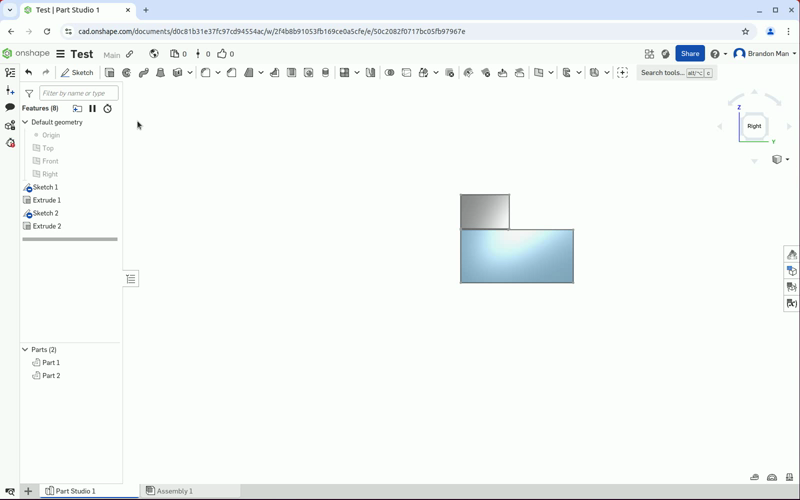
key(shift+7)
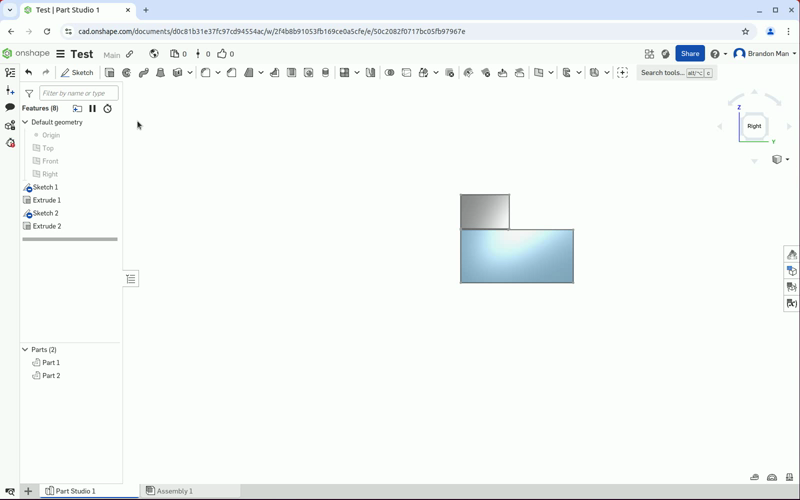
key(right, 2)
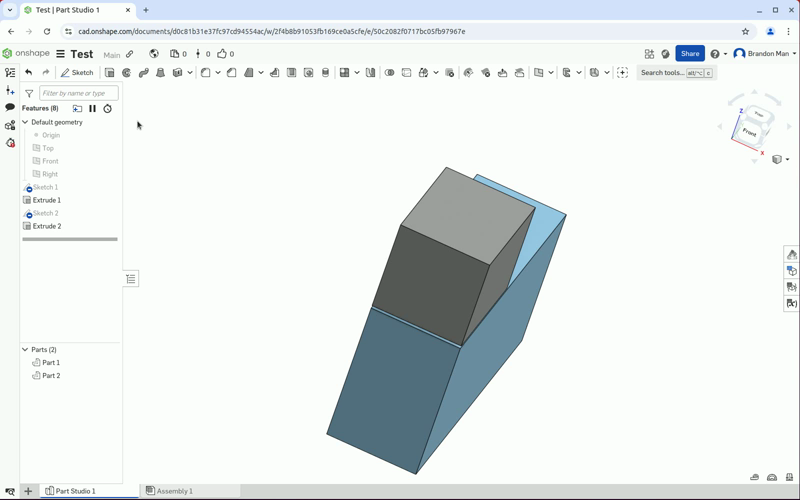
key(down, 2)
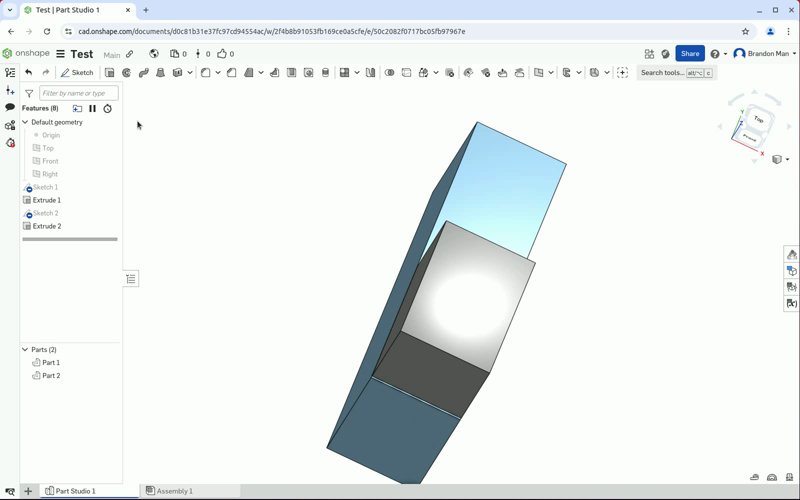
key(up, 2)
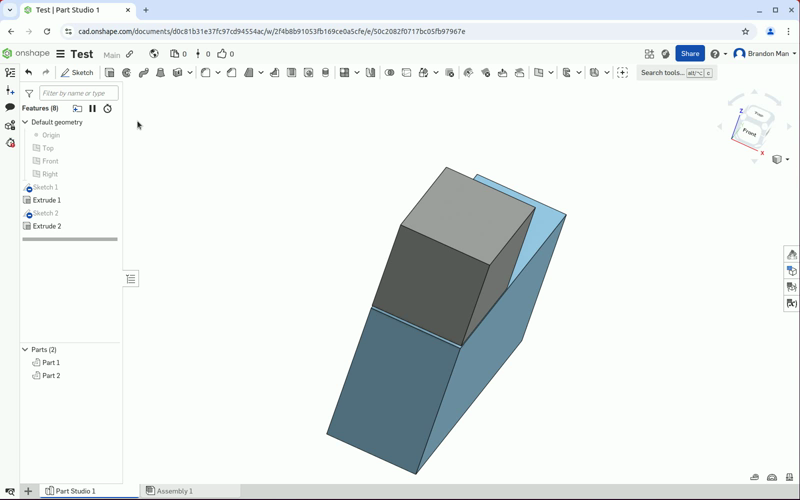
key(left, 2)
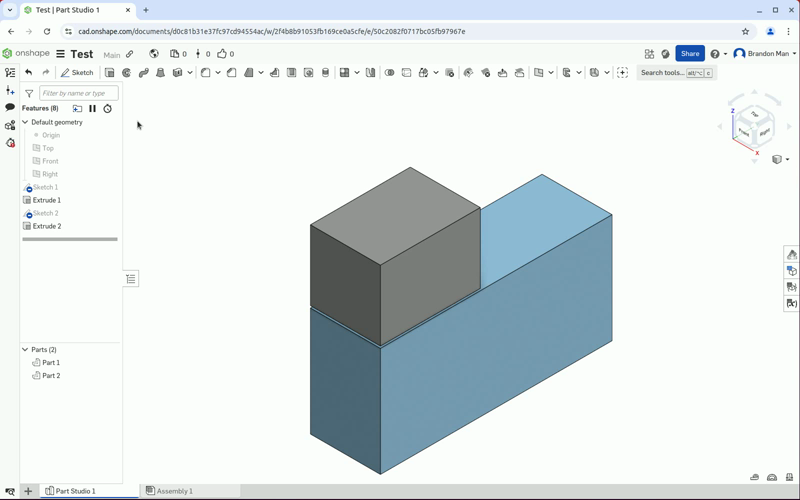
mouse_move(73, 189)
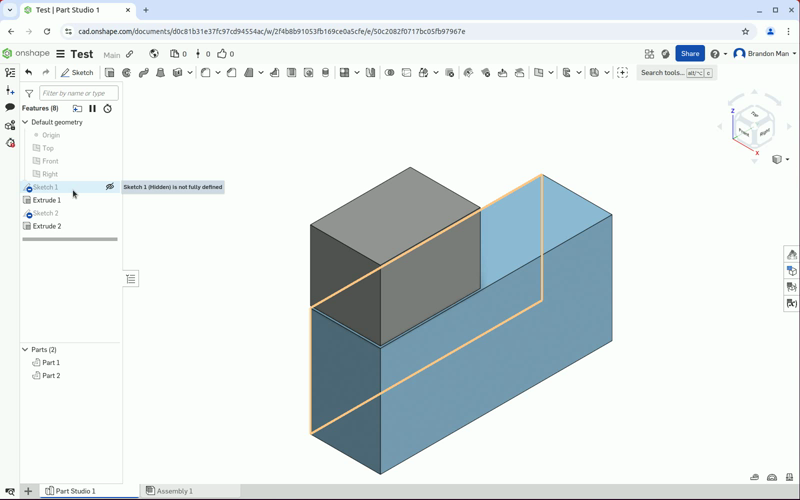
click(73, 189)